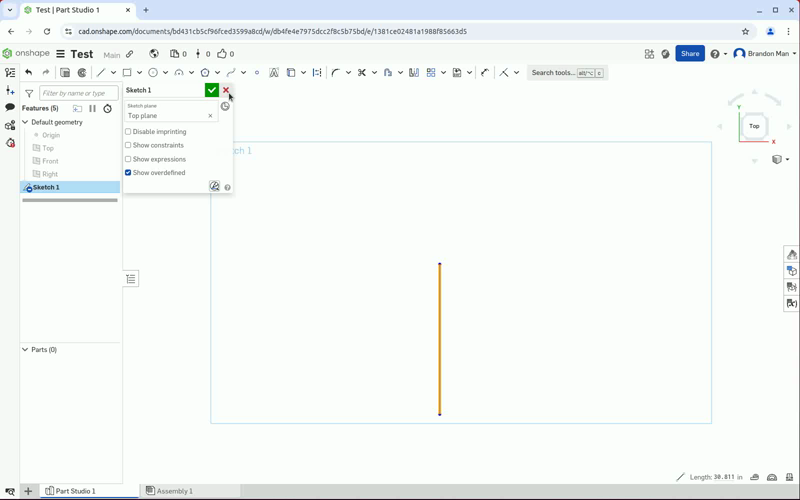
key(shift+h)
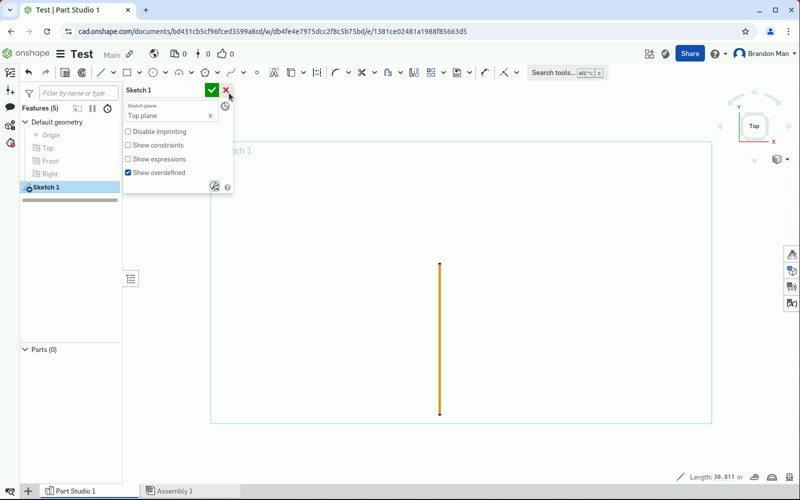
key(shift+s)
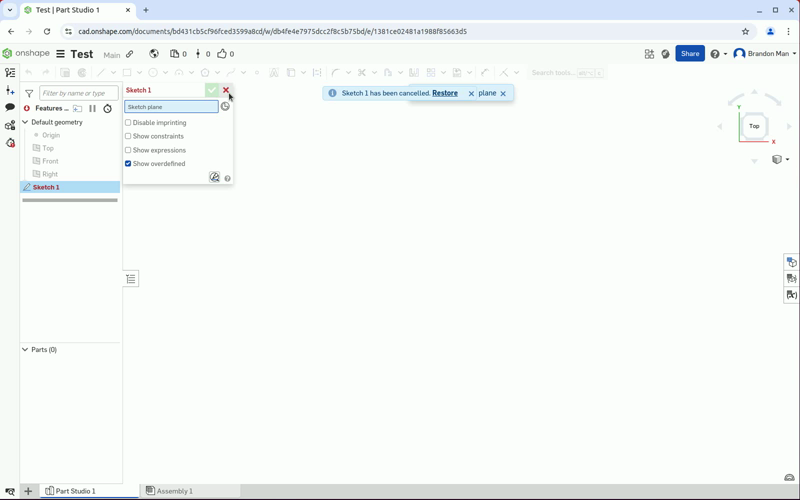
mouse_move(73, 150)
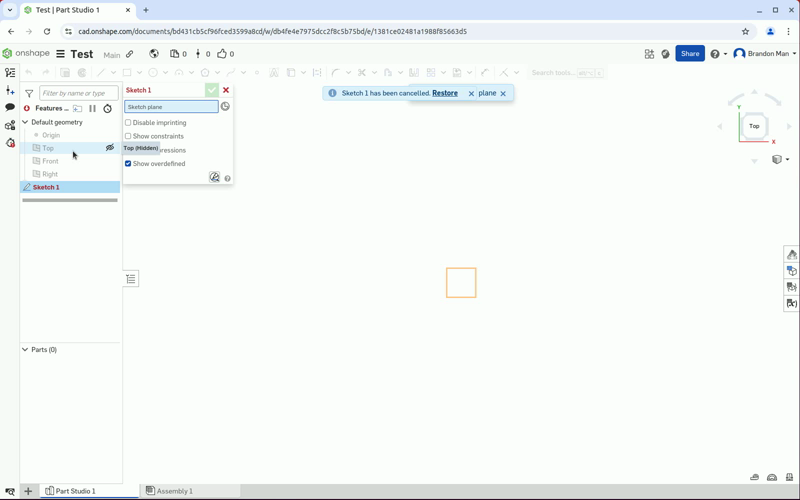
click(73, 150)
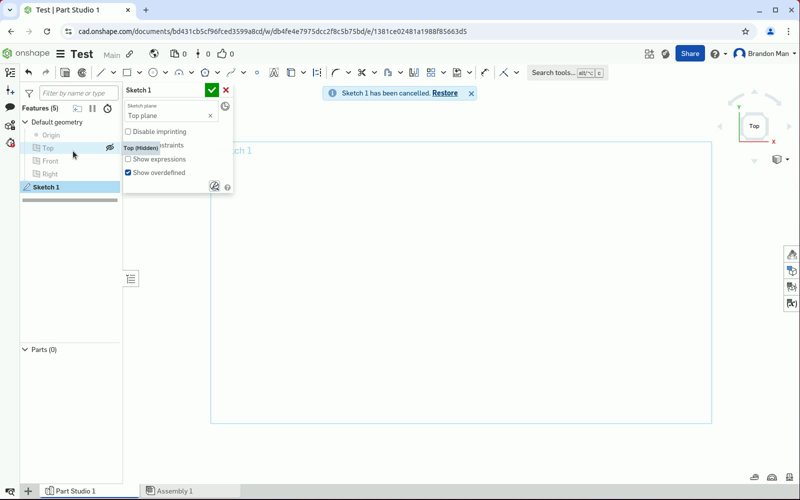
mouse_move(73, 352)
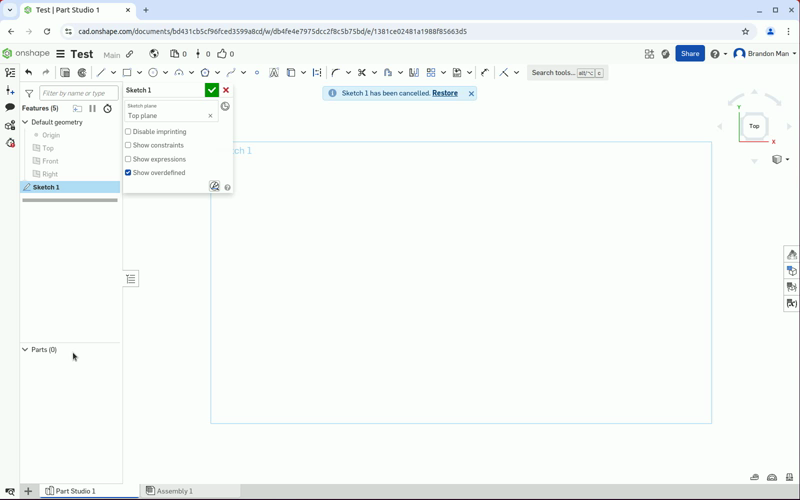
key(y)
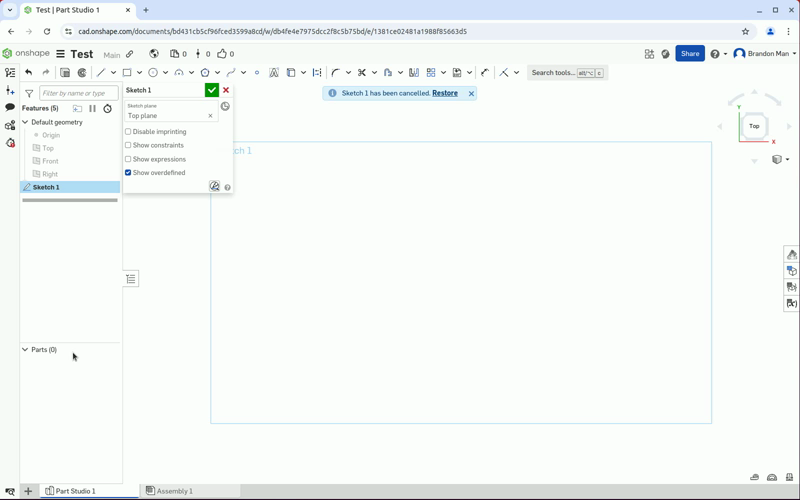
key(l)
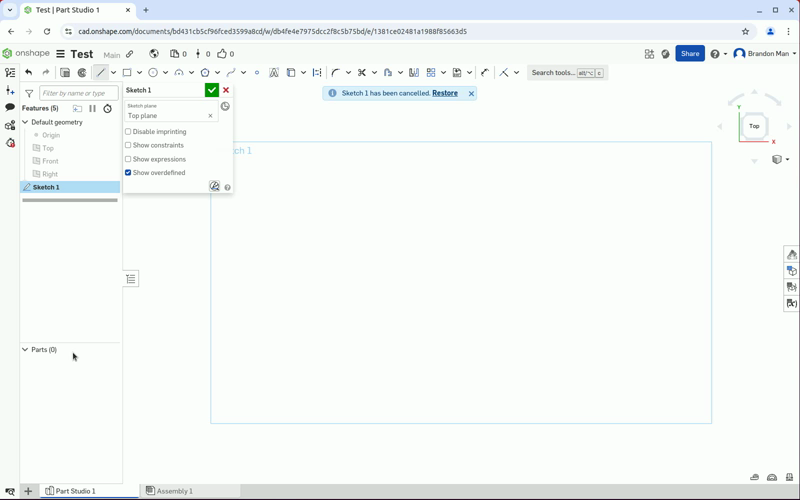
key_down(shift)
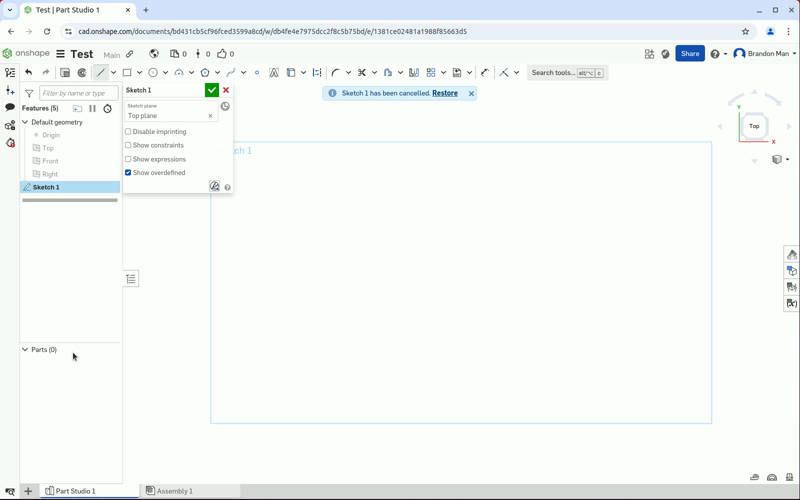
mouse_move(458, 282)
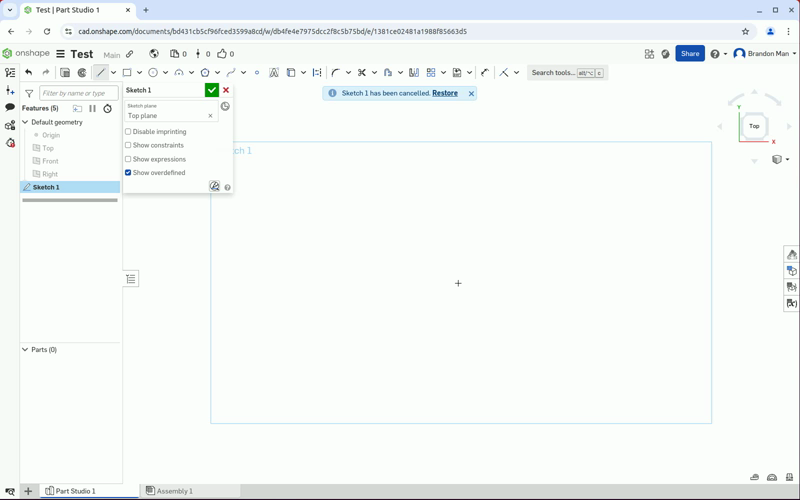
click(458, 282)
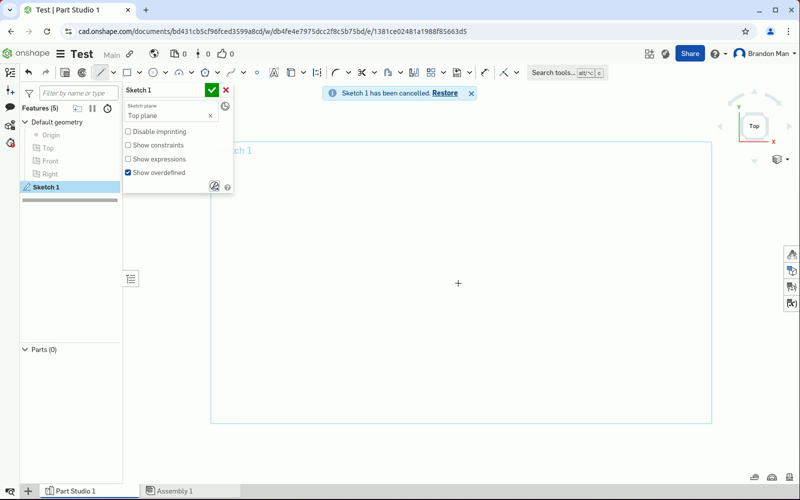
key_up(shift)
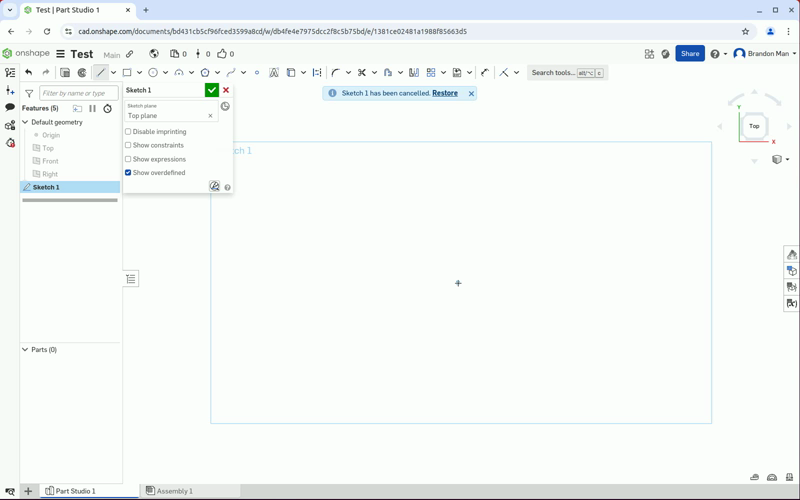
key_down(shift)
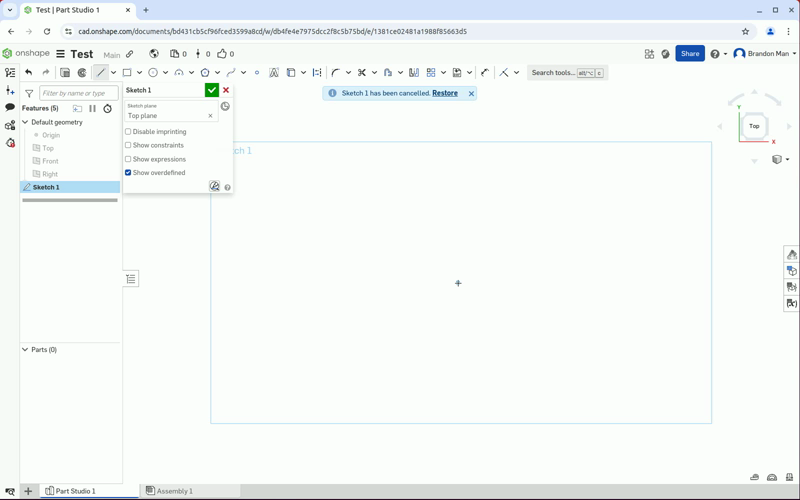
mouse_move(488, 282)
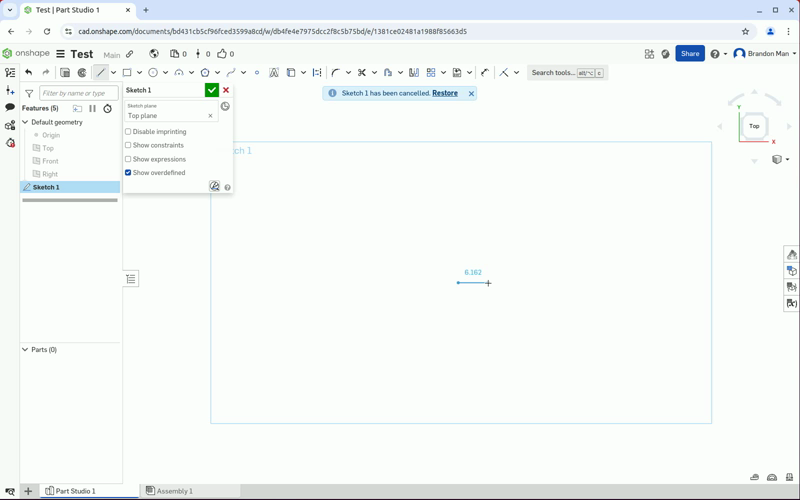
mouse_move(463, 282)
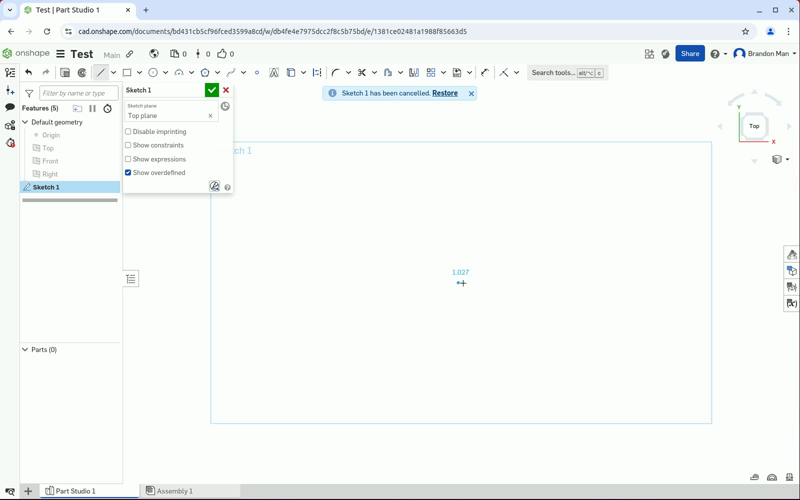
scroll(6)
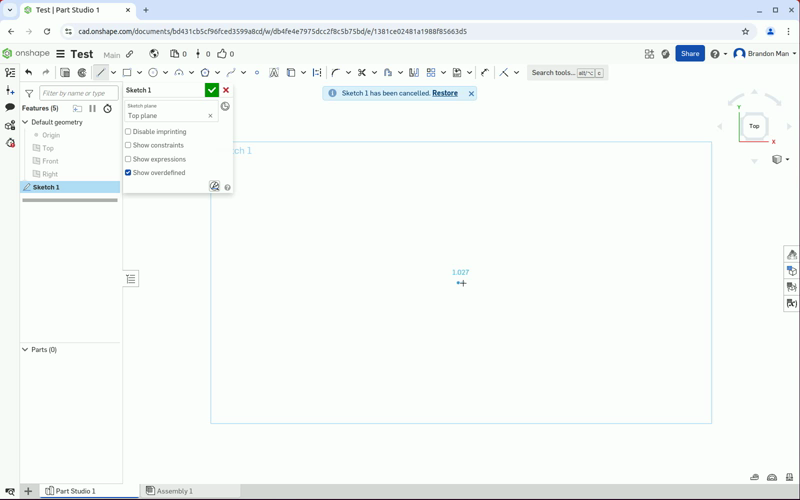
scroll(6)
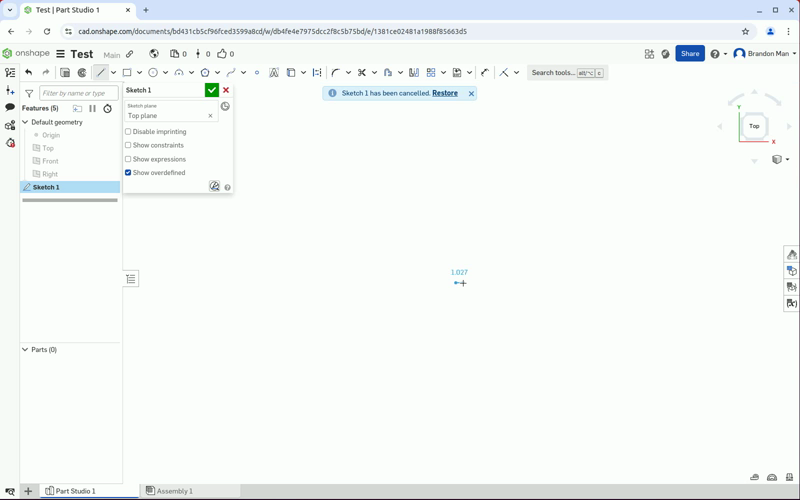
scroll(6)
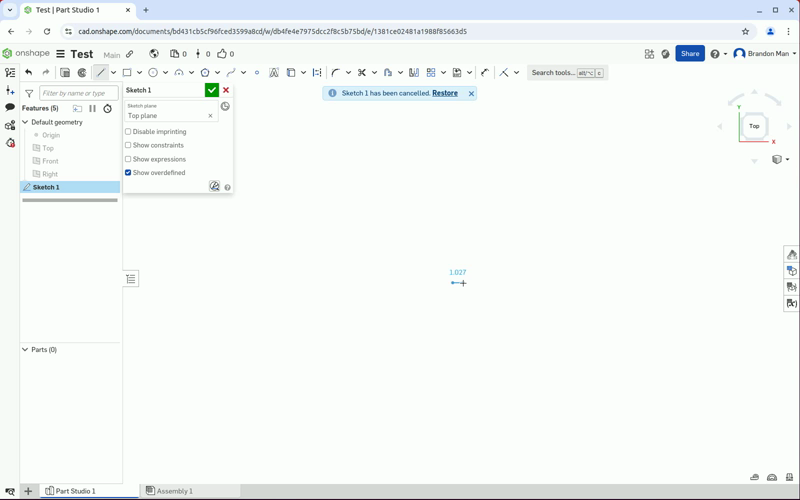
scroll(6)
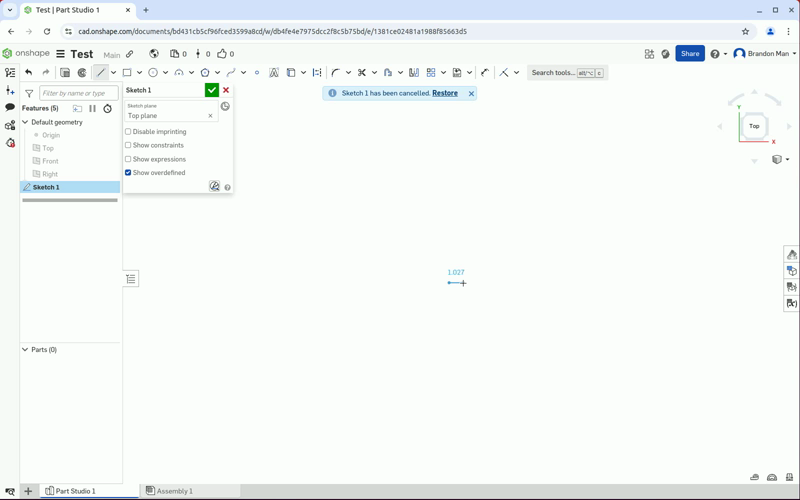
scroll(6)
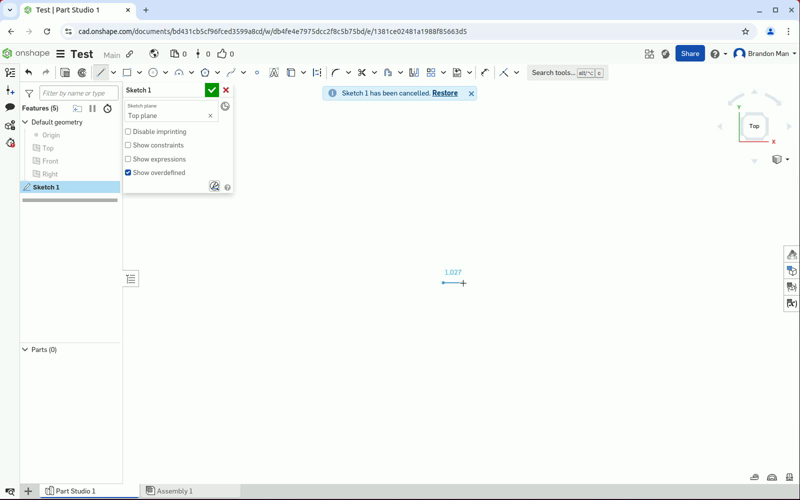
scroll(6)
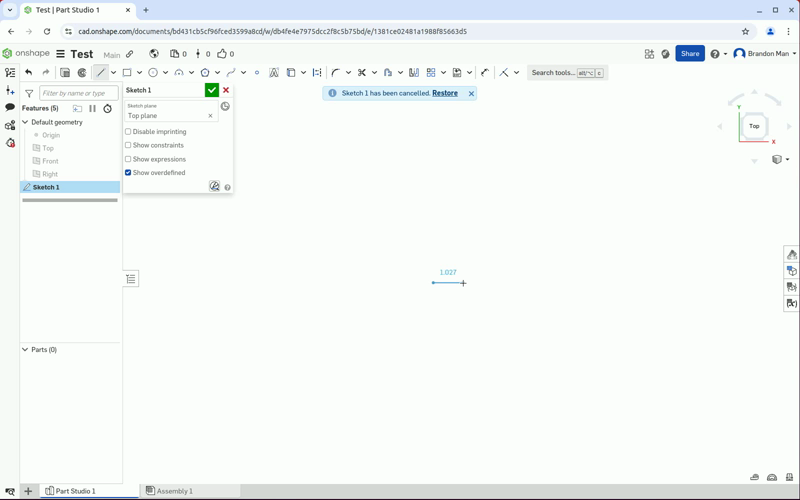
scroll(6)
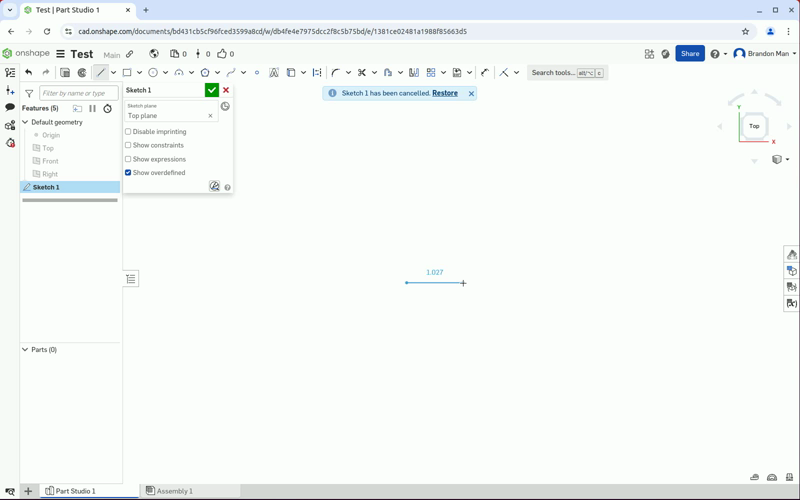
click(463, 282)
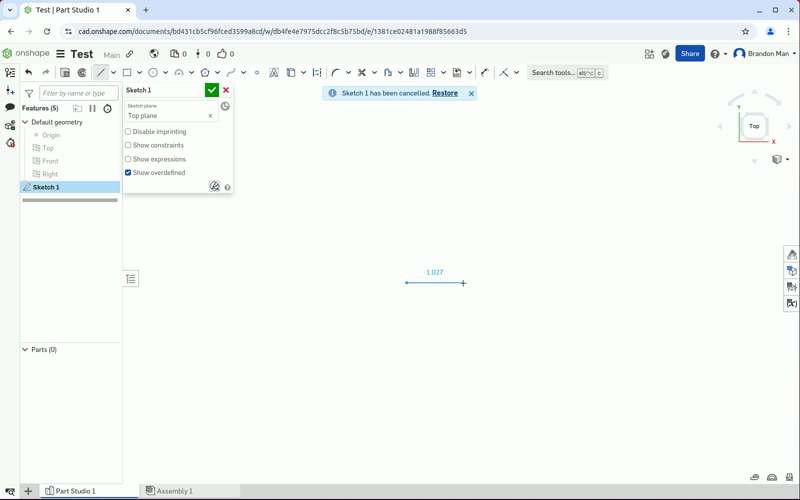
scroll(-6)
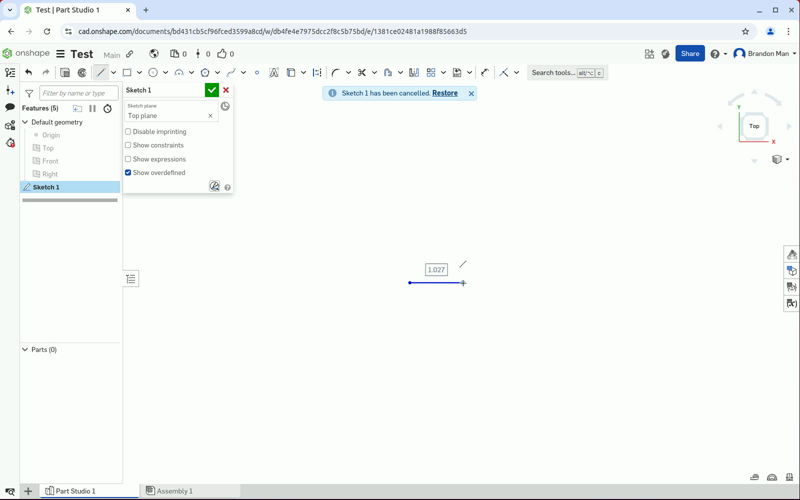
scroll(-6)
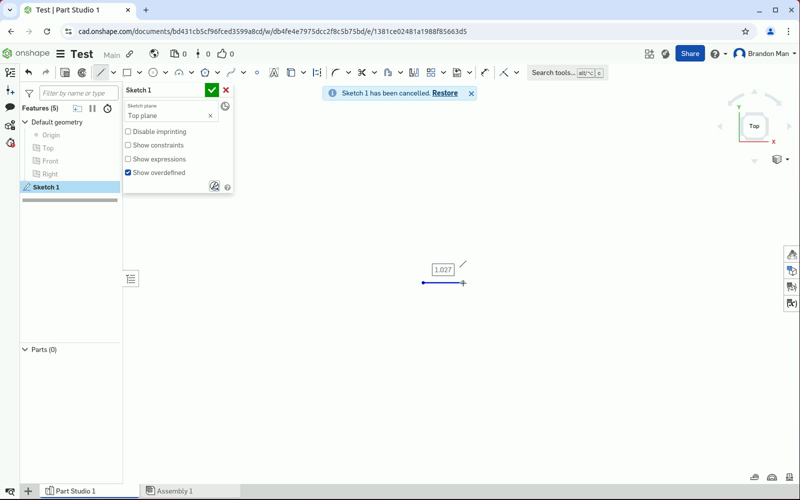
scroll(-6)
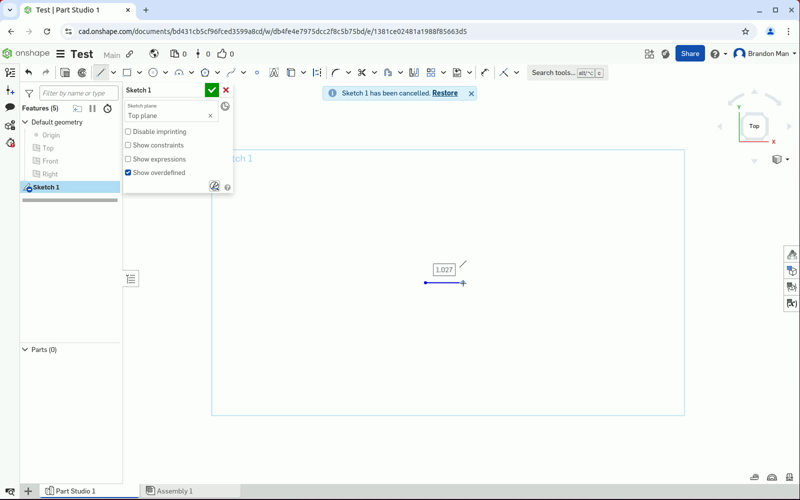
scroll(-6)
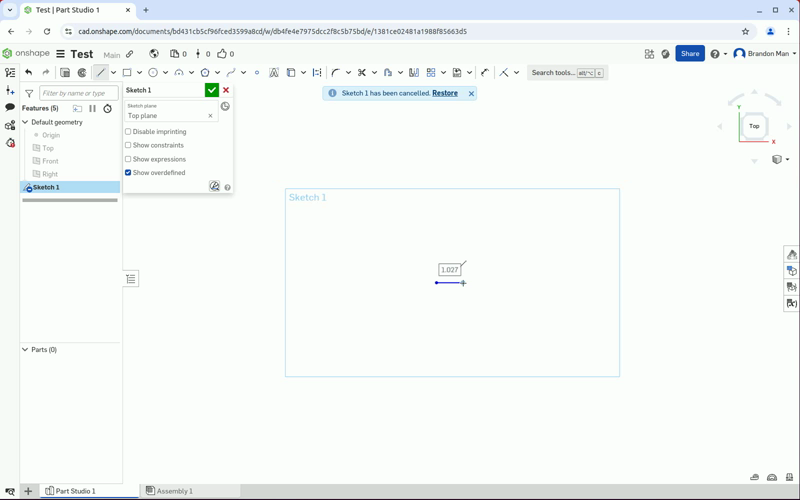
scroll(-6)
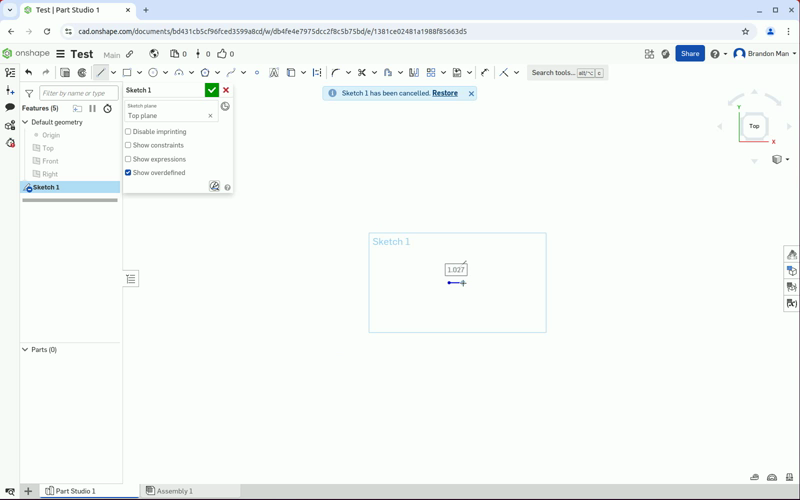
scroll(-6)
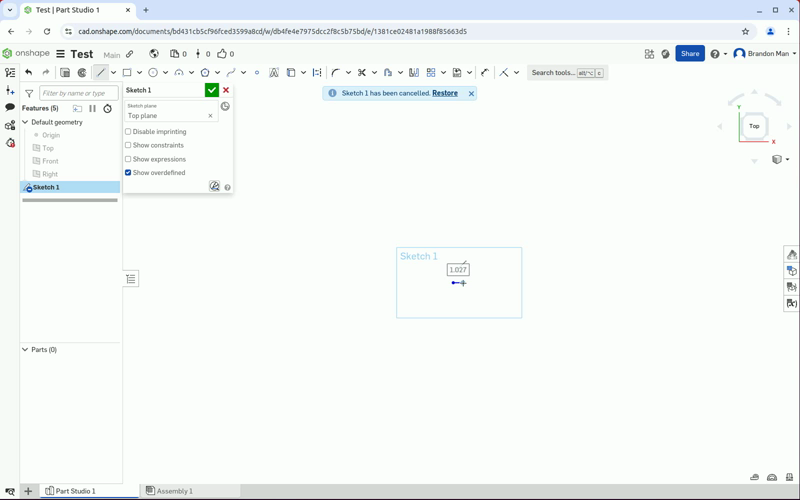
scroll(-6)
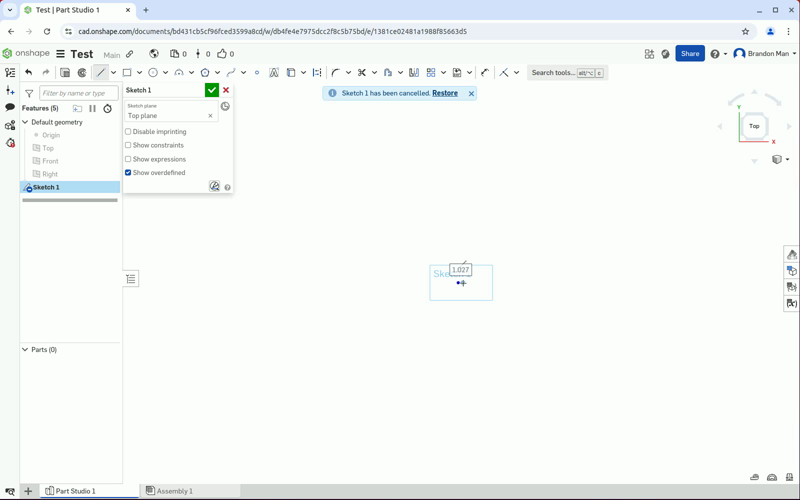
key_up(shift)
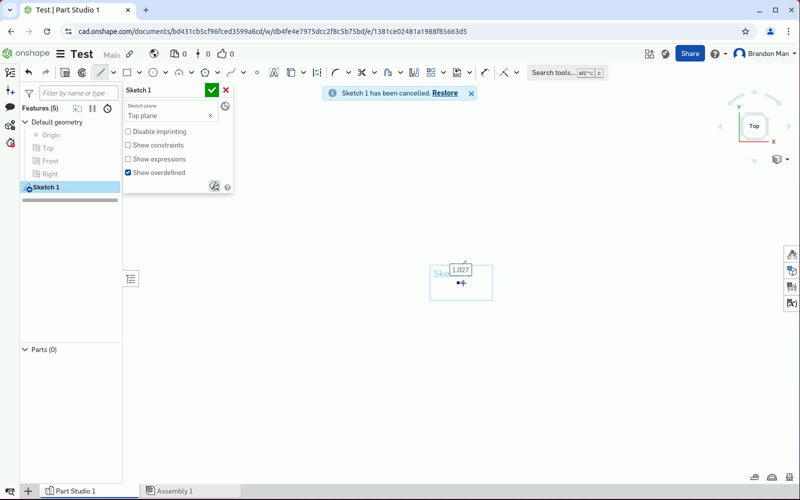
key_down(shift)
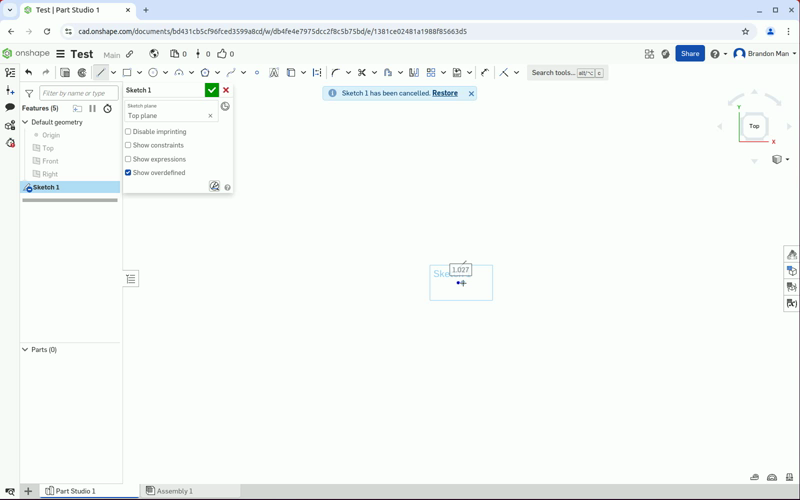
mouse_move(463, 170)
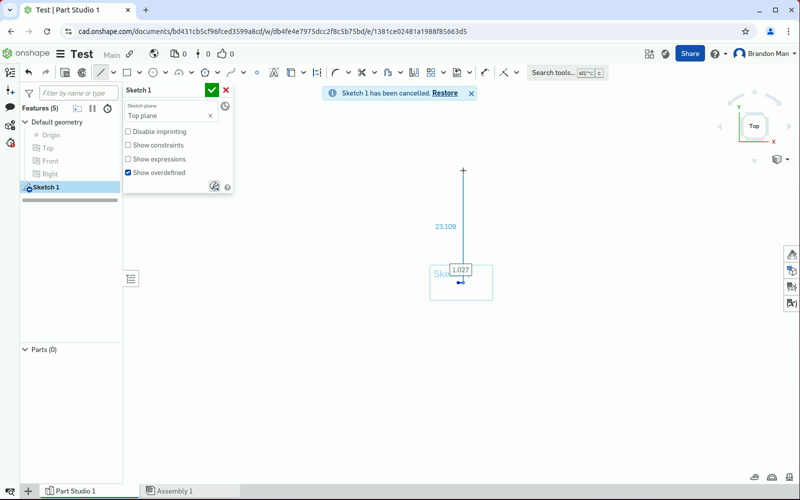
click(463, 170)
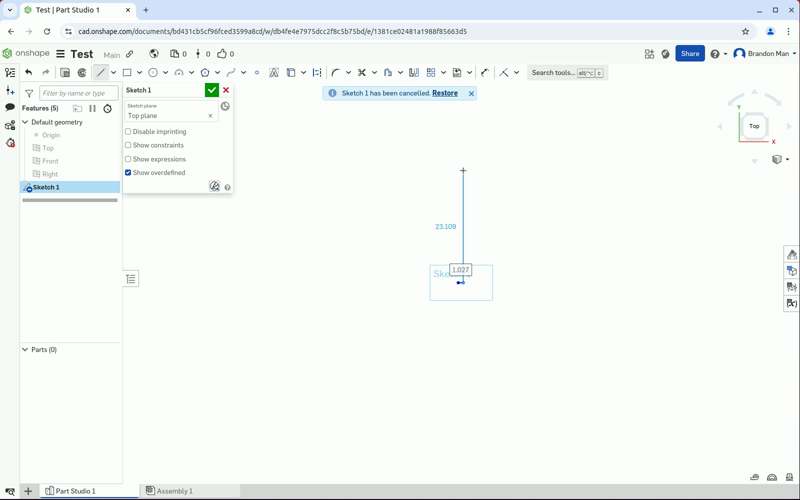
key_up(shift)
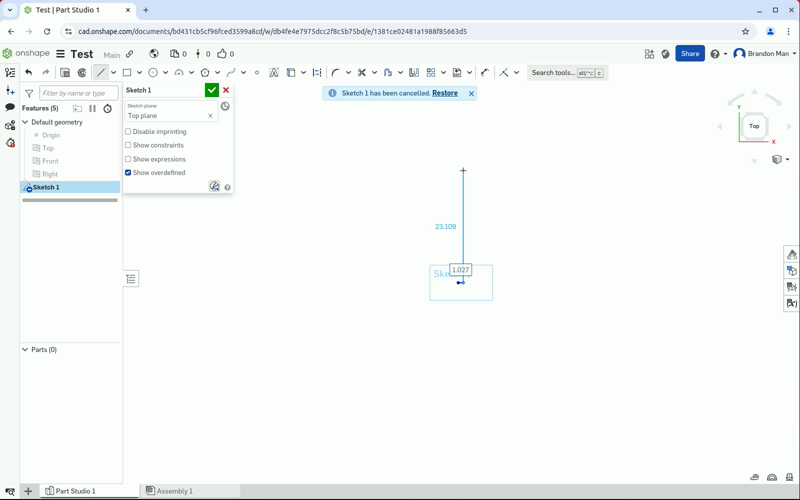
key_down(shift)
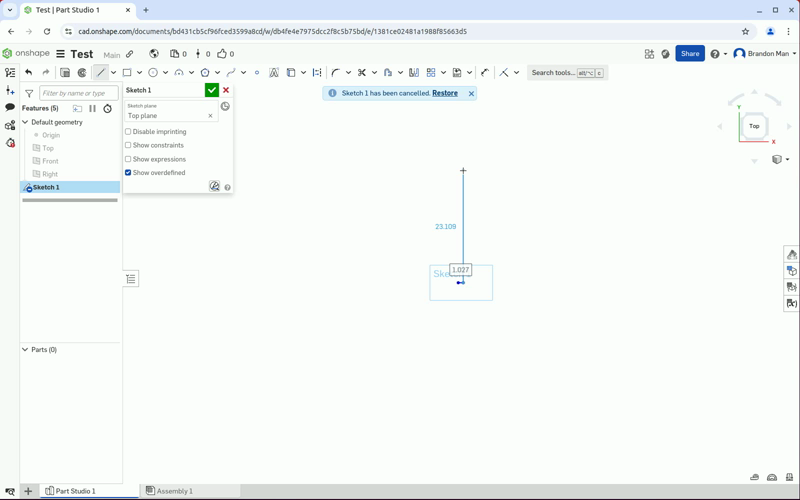
mouse_move(493, 170)
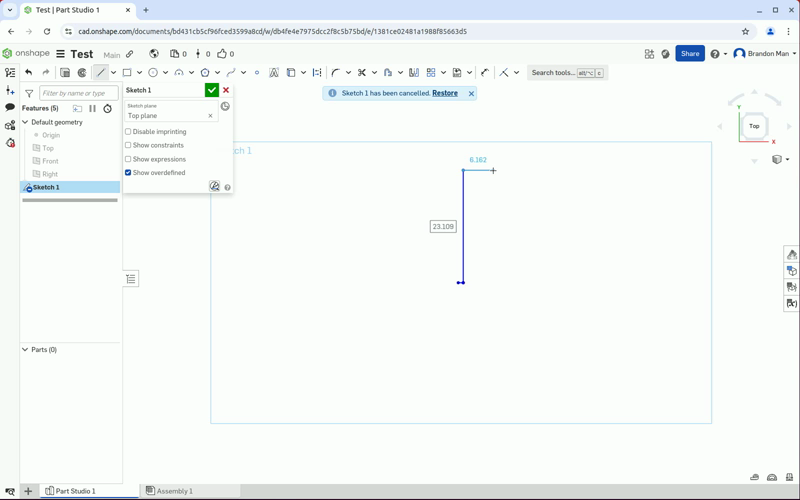
mouse_move(458, 170)
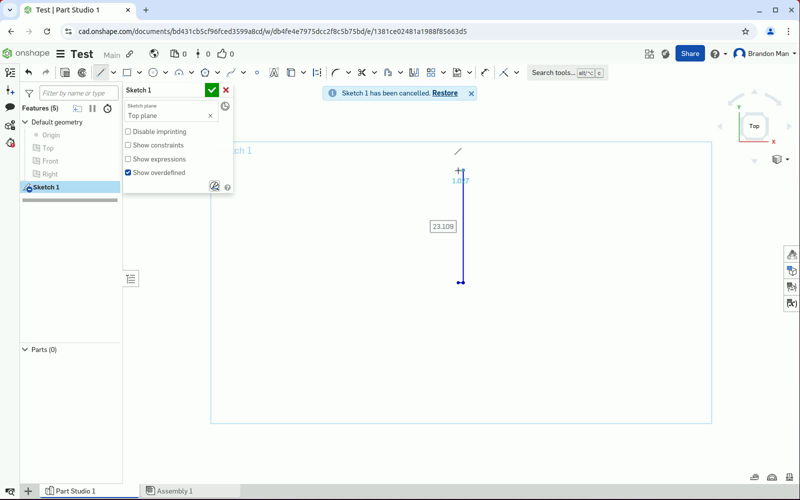
scroll(6)
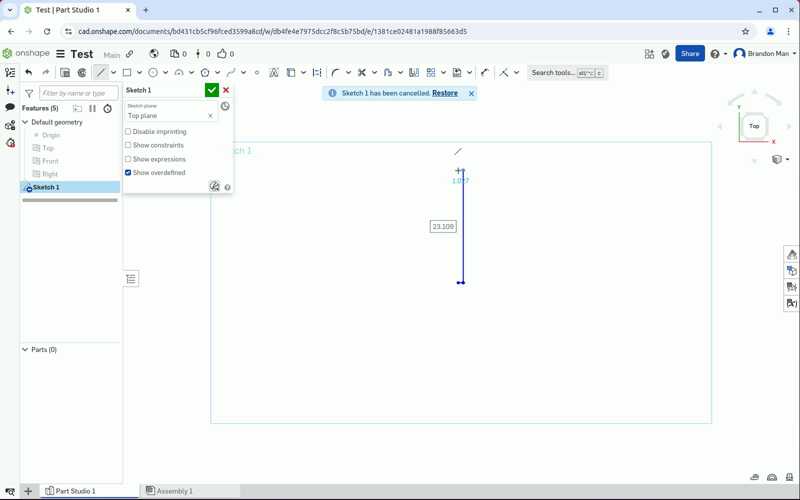
scroll(6)
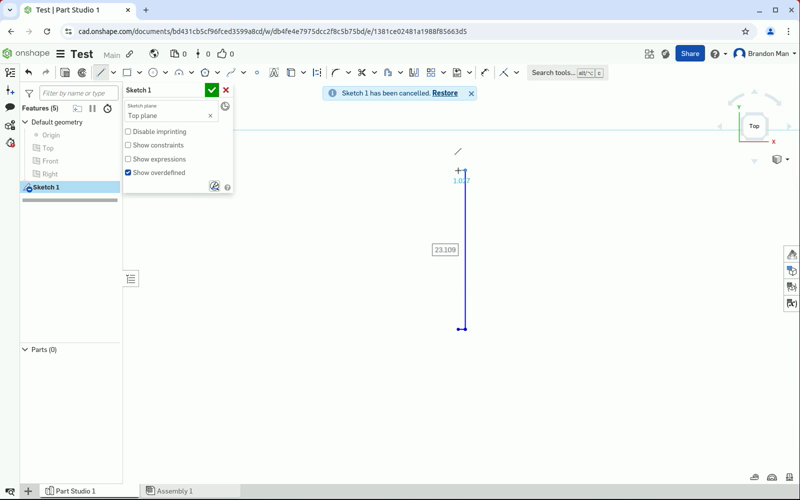
scroll(6)
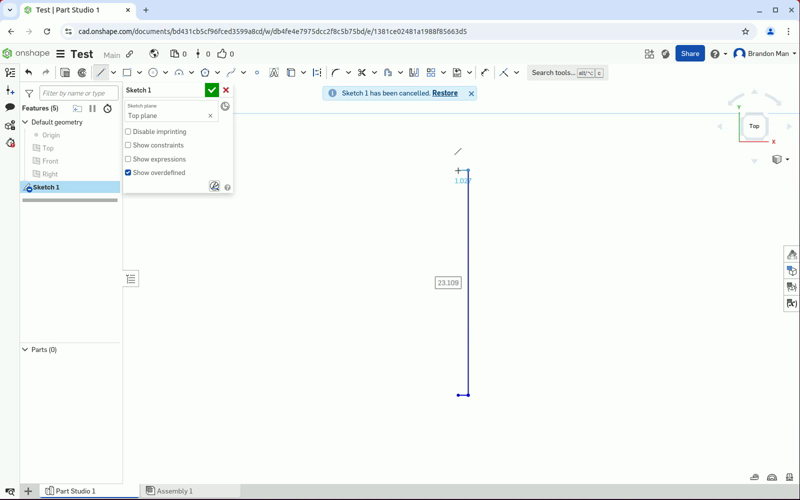
scroll(6)
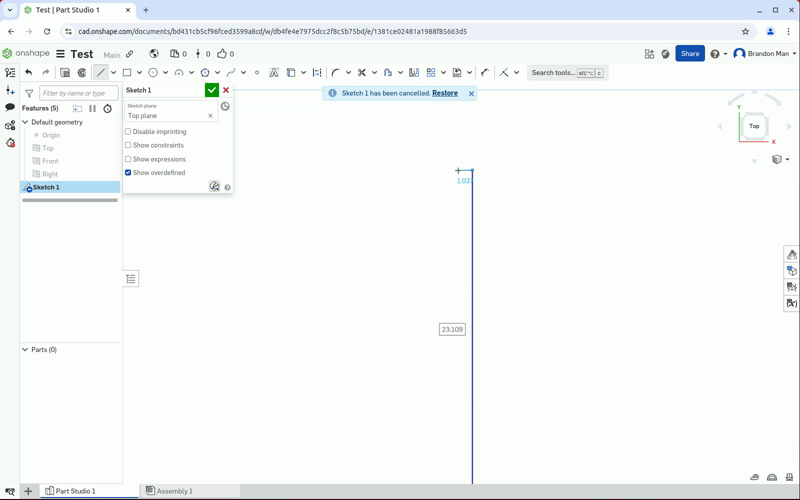
scroll(6)
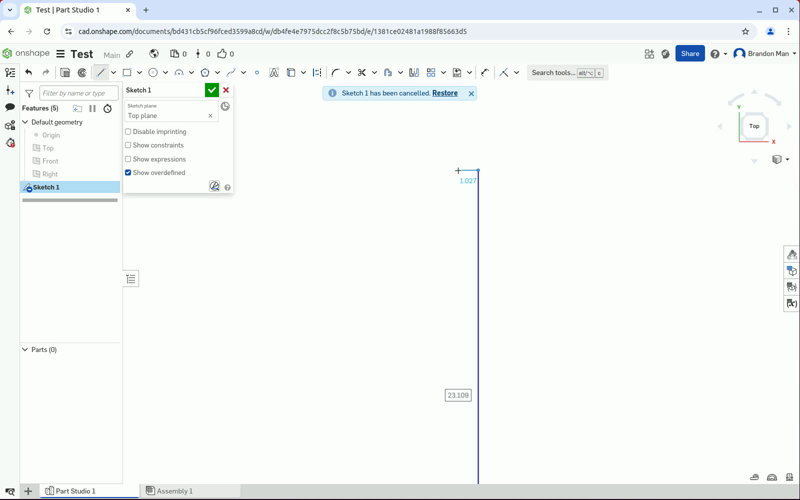
scroll(6)
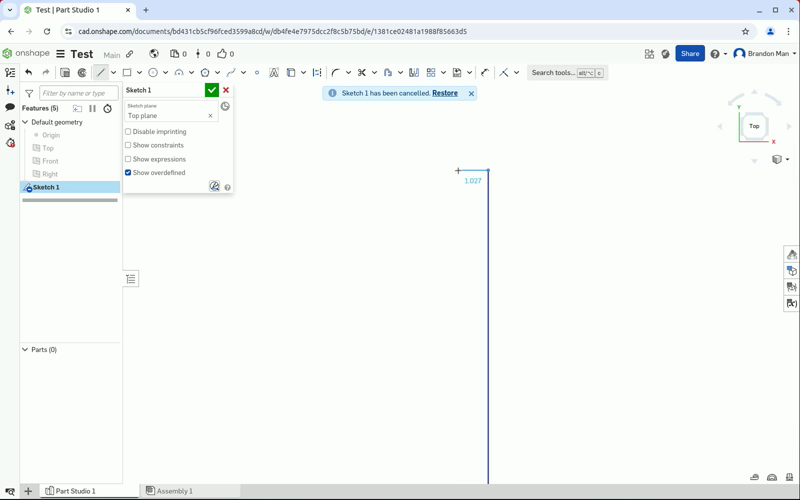
scroll(6)
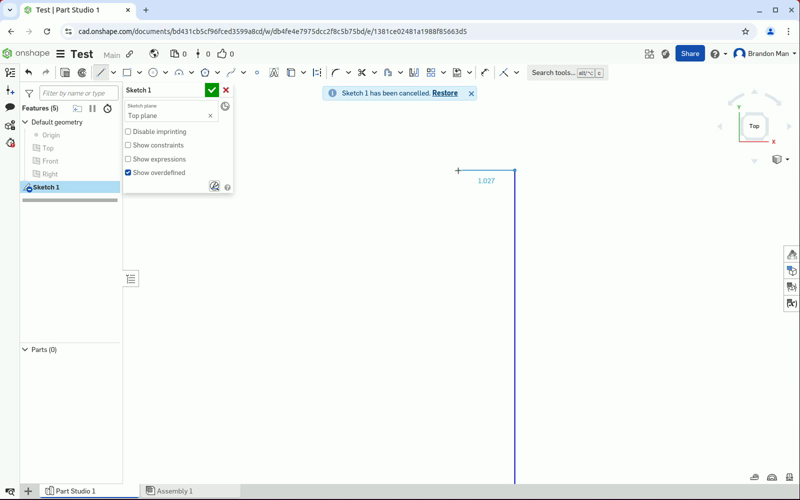
click(458, 170)
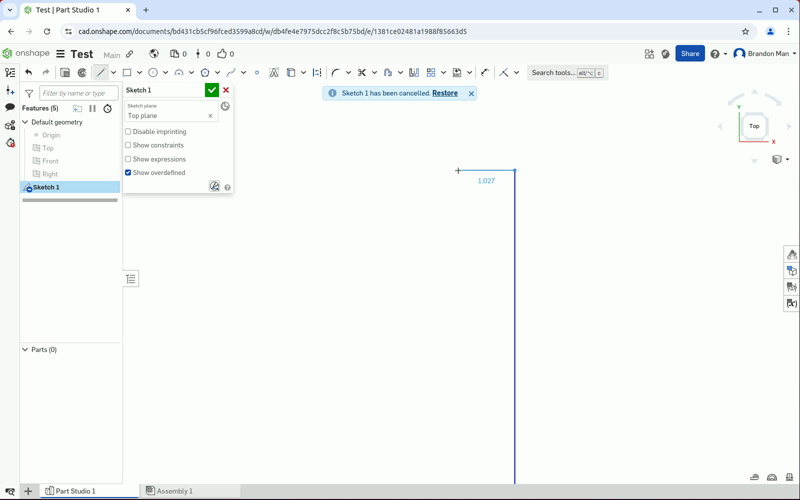
scroll(-6)
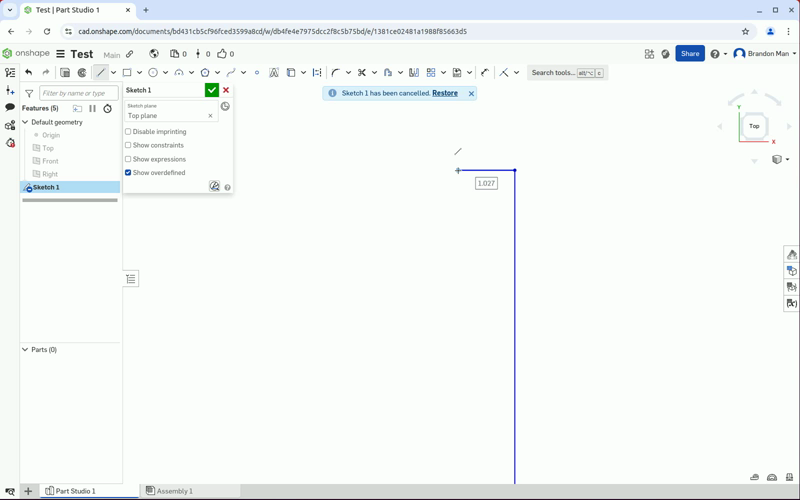
scroll(-6)
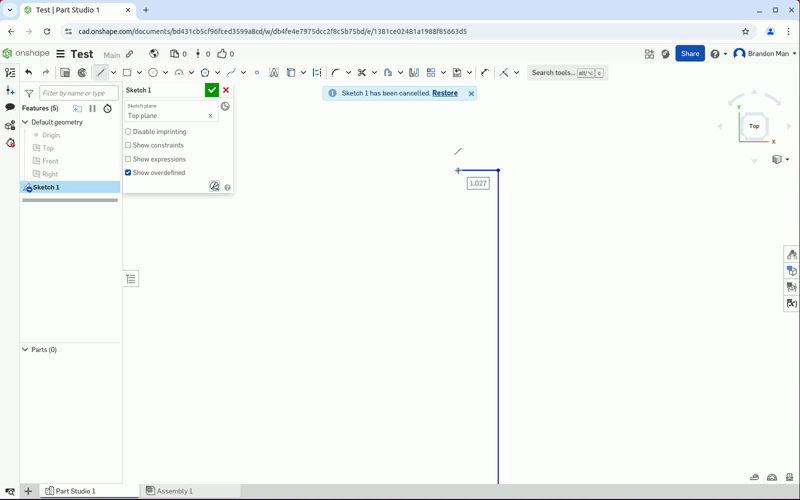
scroll(-6)
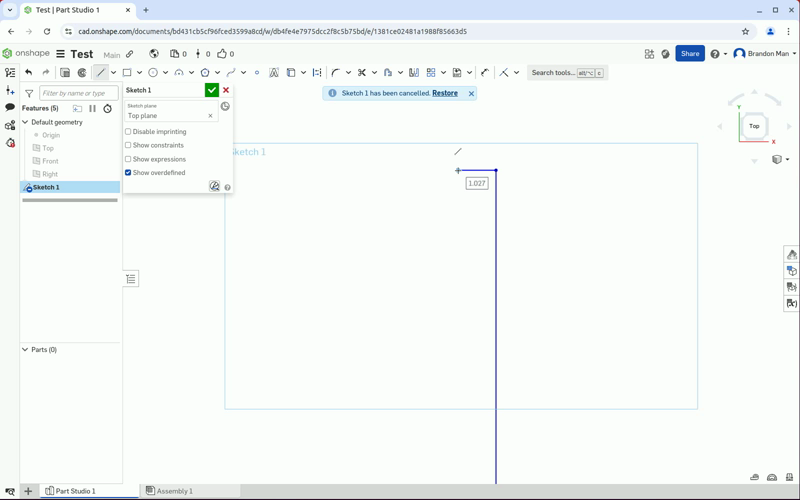
scroll(-6)
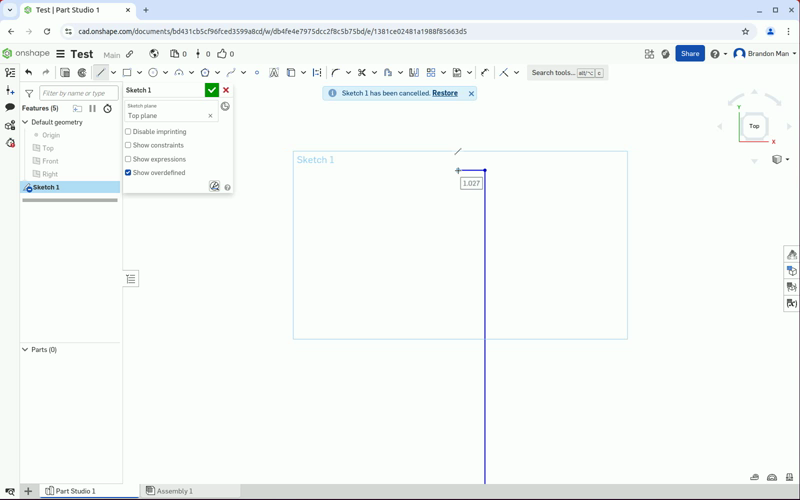
scroll(-6)
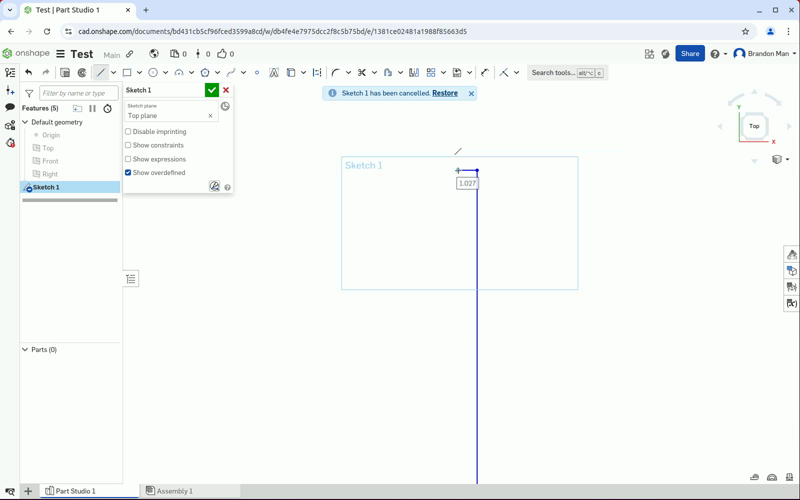
scroll(-6)
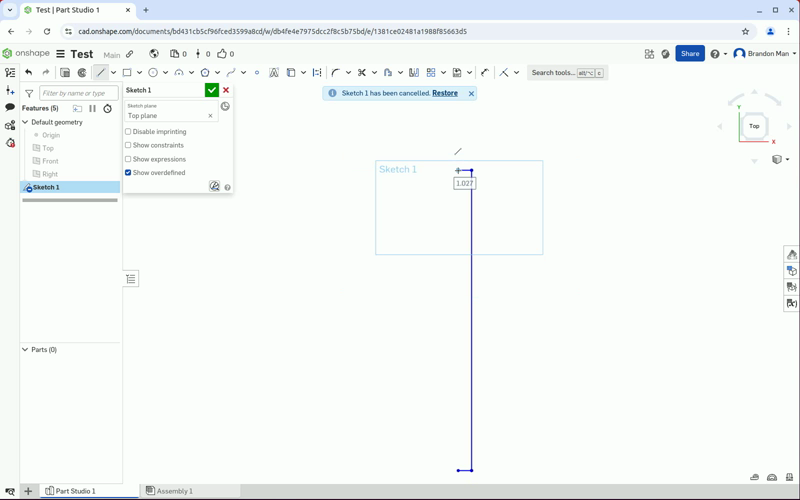
scroll(-6)
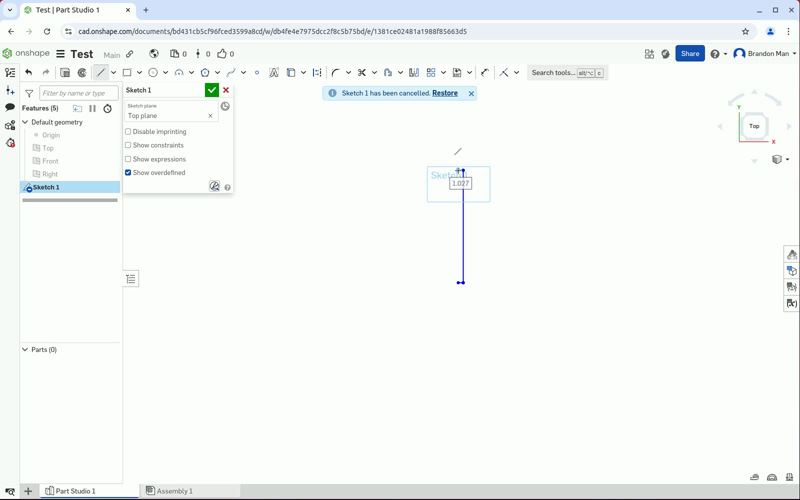
key_up(shift)
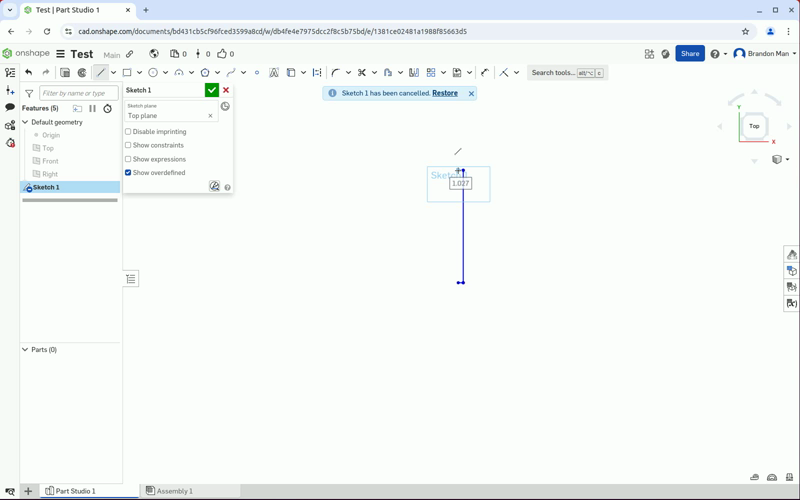
key_down(shift)
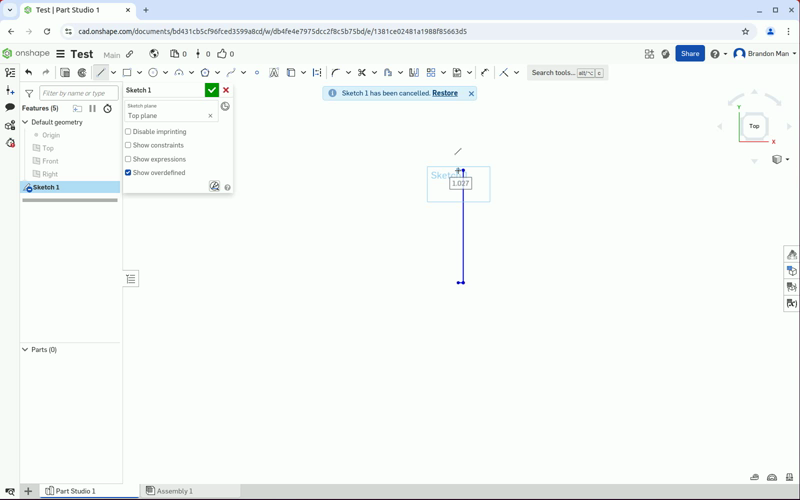
mouse_move(458, 282)
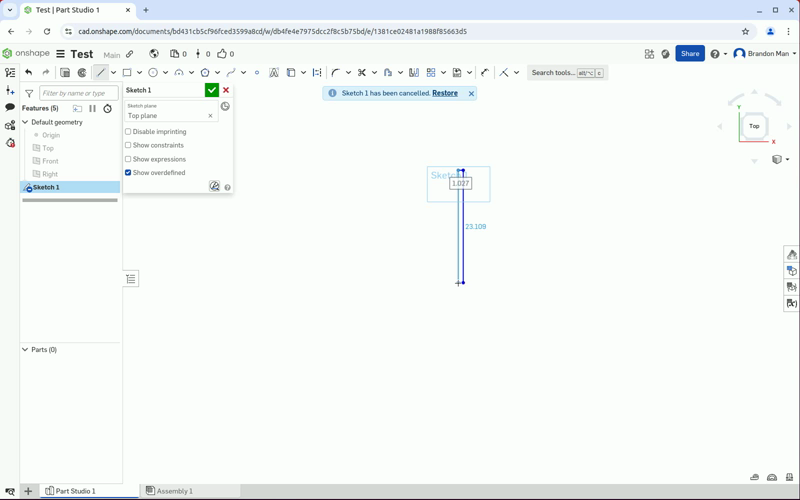
key_up(shift)
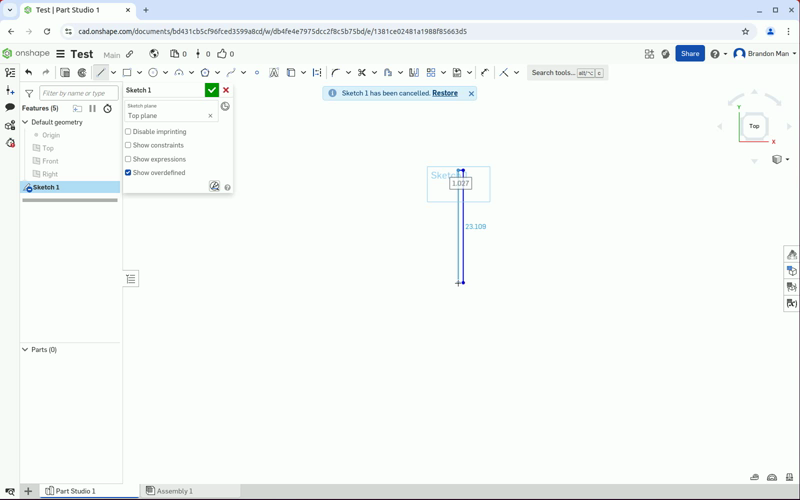
click(458, 282)
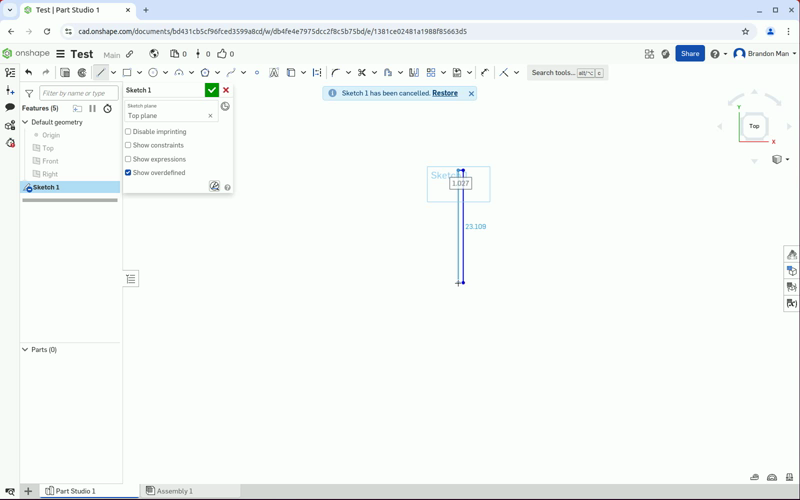
key(esc)
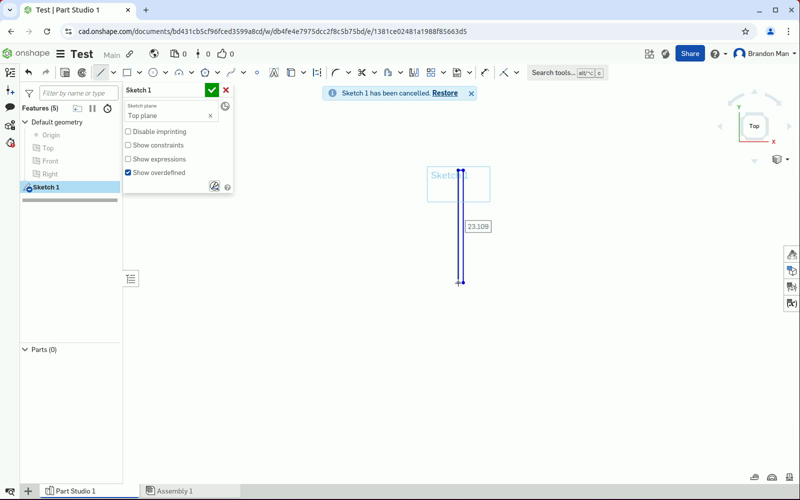
mouse_move(461, 270)
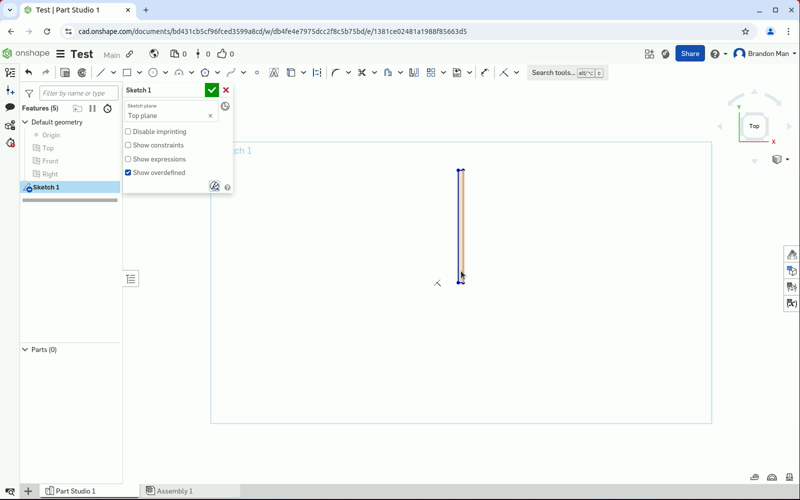
scroll(6)
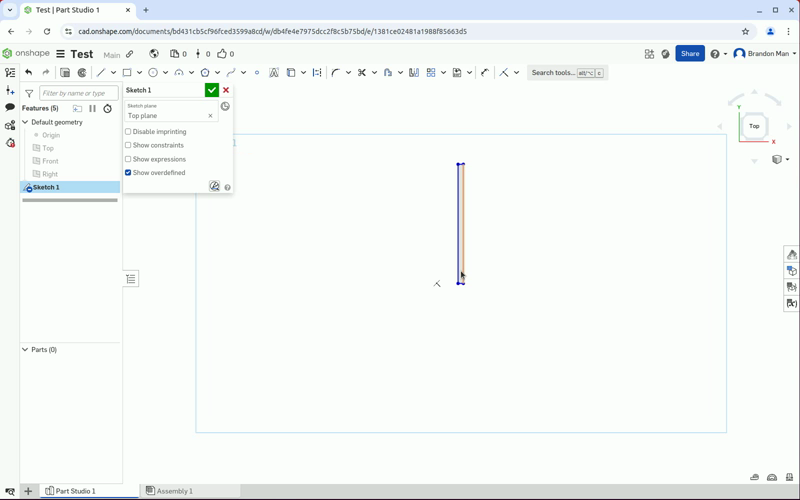
scroll(6)
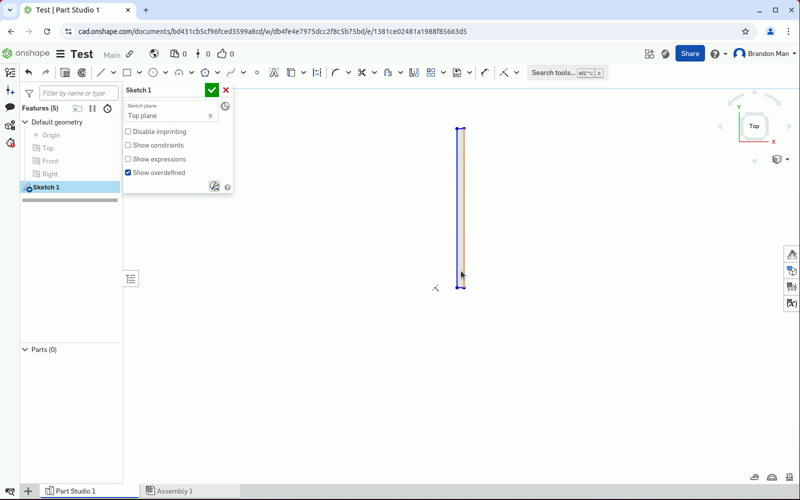
scroll(6)
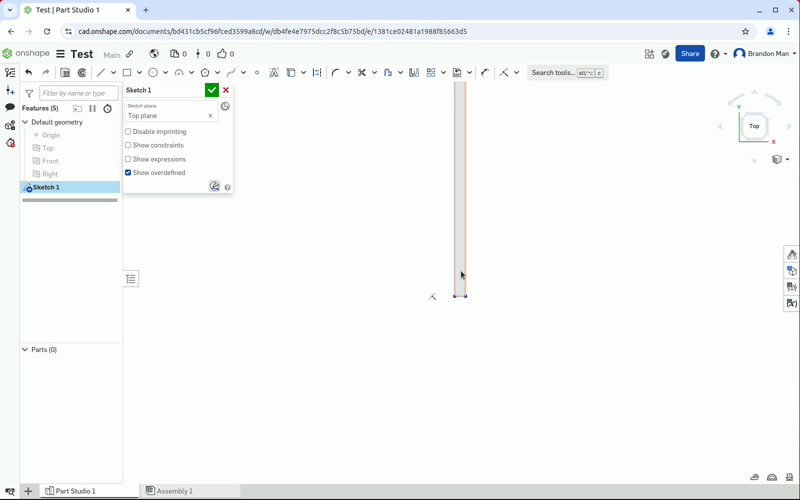
scroll(6)
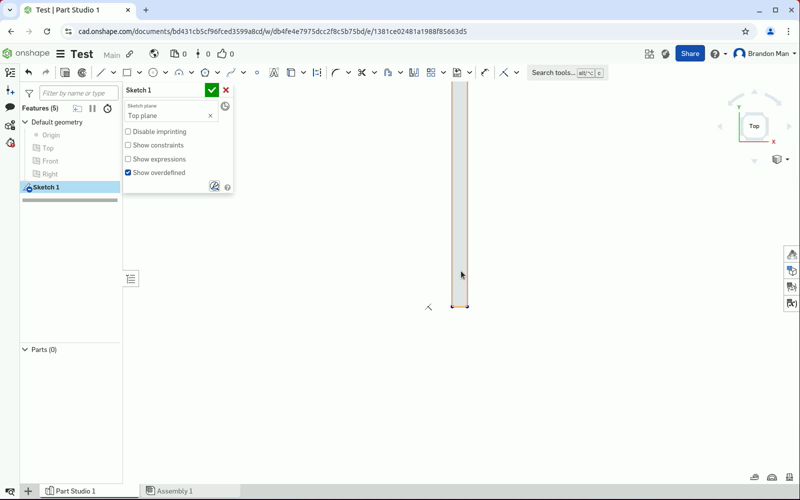
scroll(6)
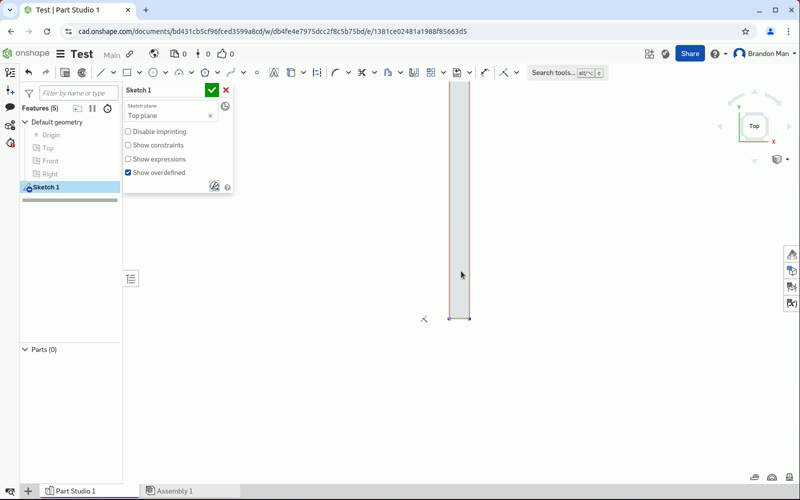
scroll(6)
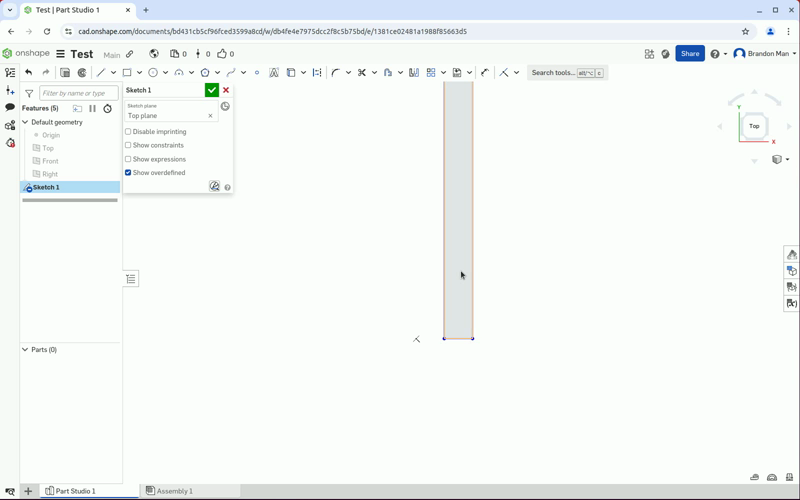
scroll(6)
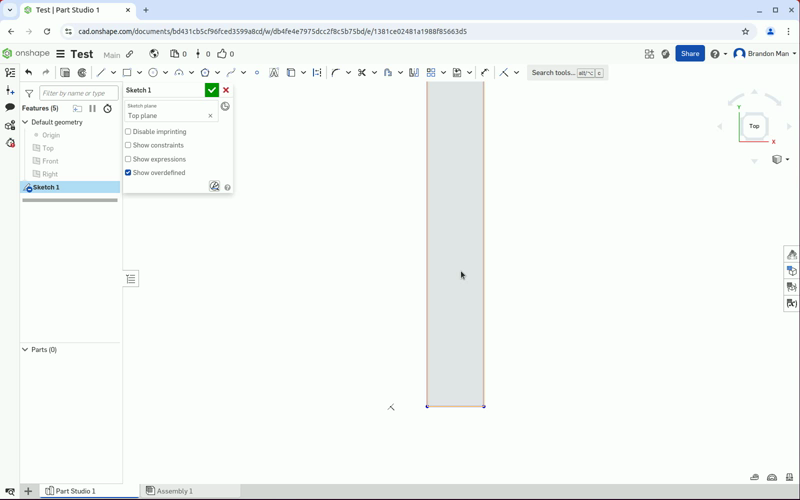
click(461, 270)
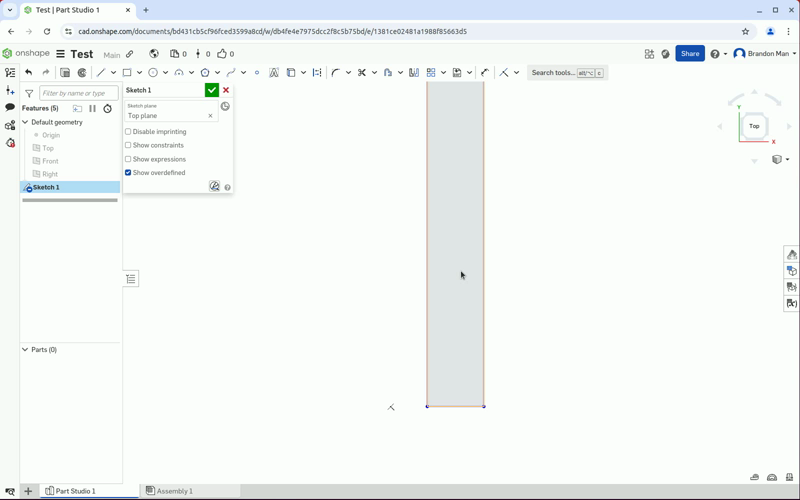
scroll(-6)
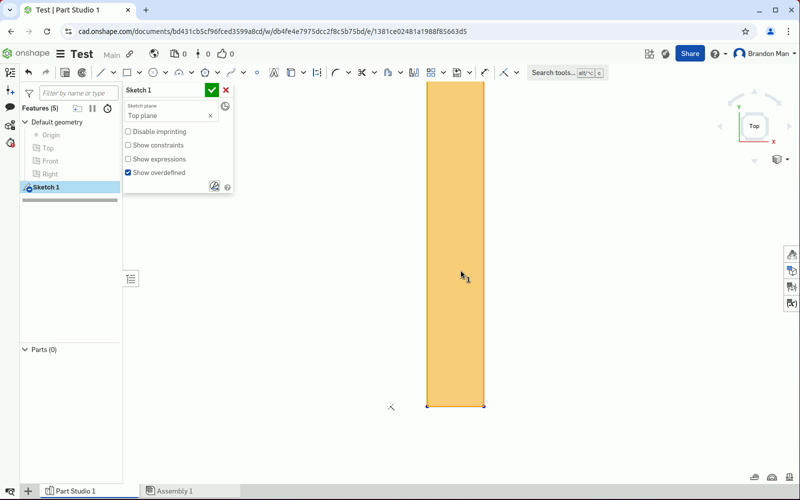
scroll(-6)
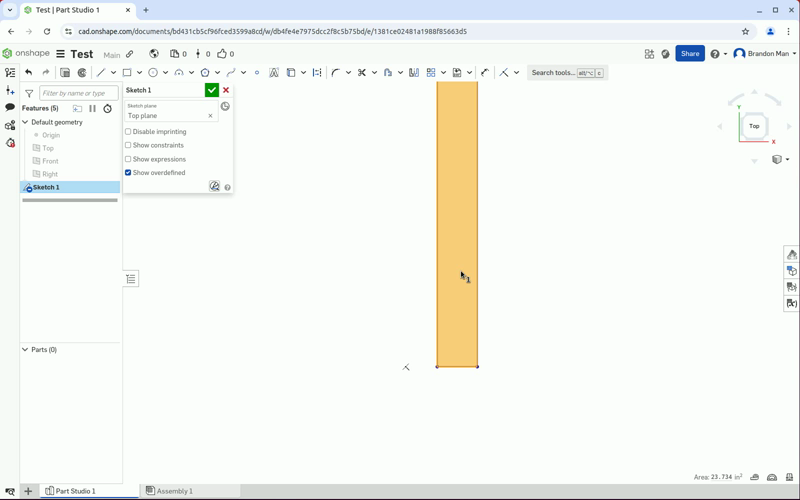
scroll(-6)
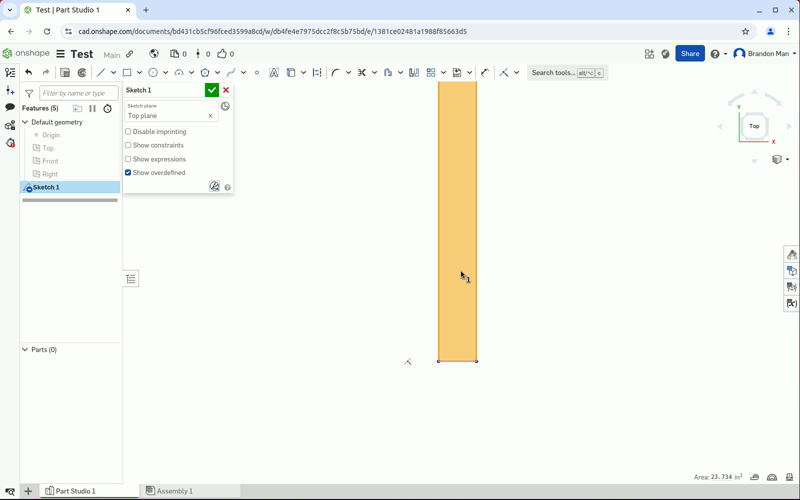
scroll(-6)
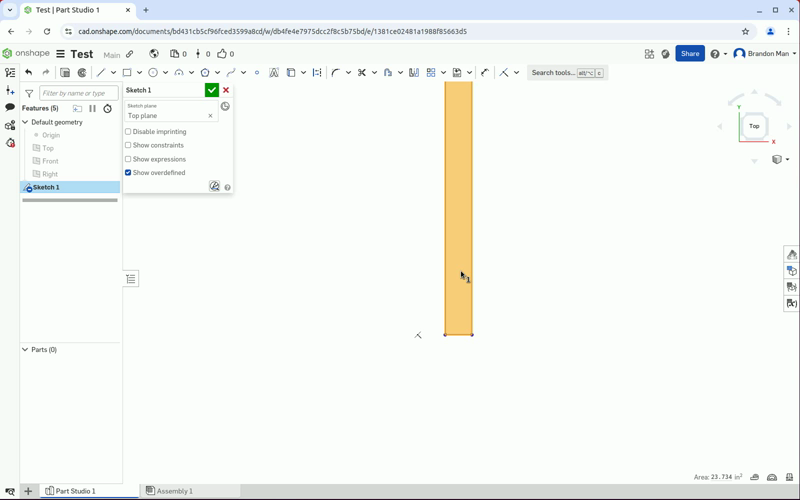
scroll(-6)
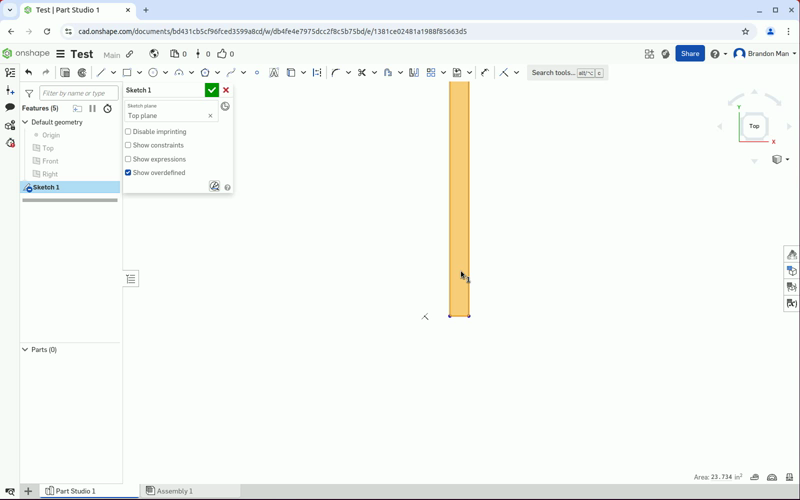
scroll(-6)
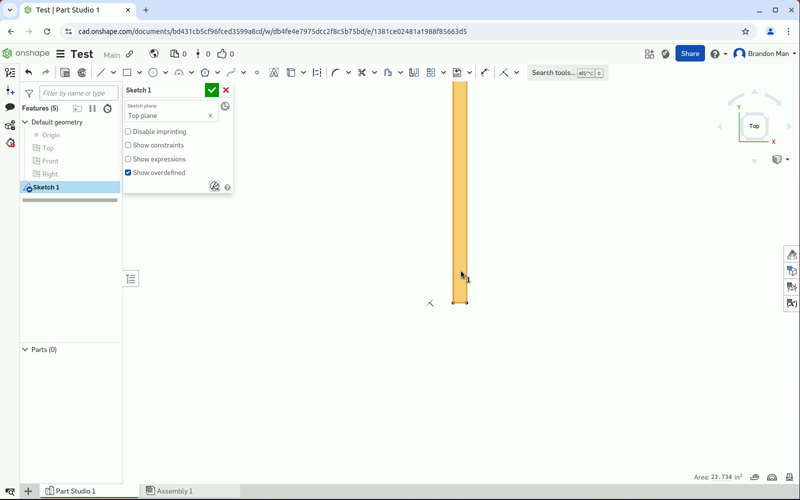
scroll(-6)
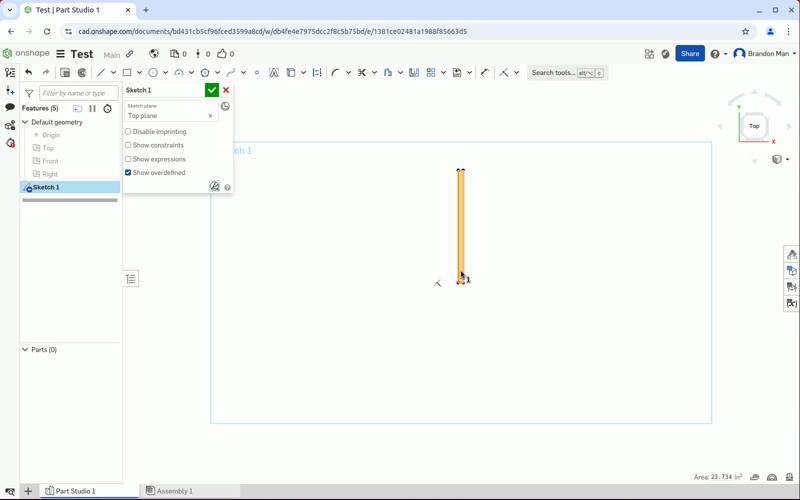
mouse_move(73, 352)
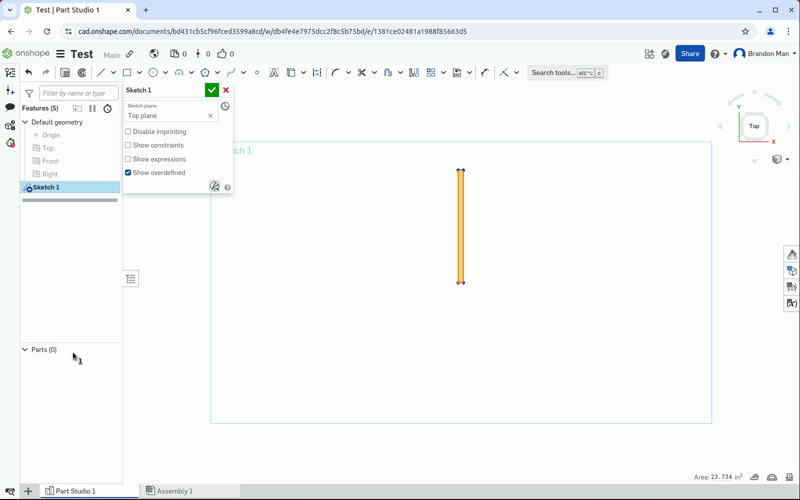
key(shift+y)
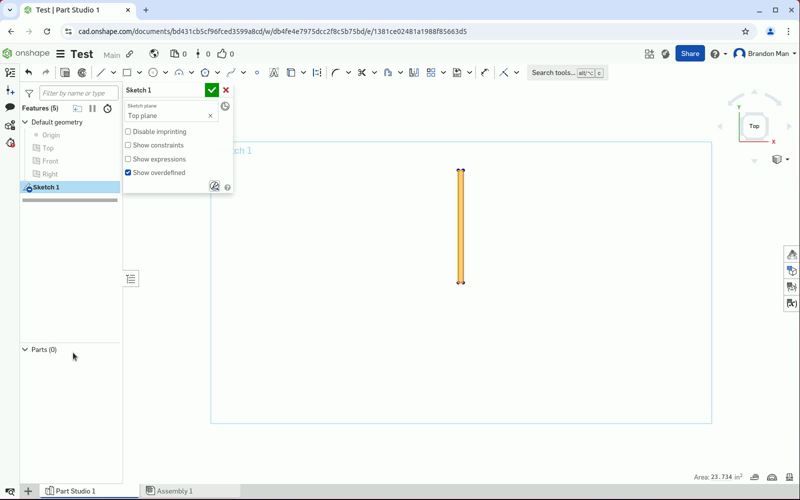
key(shift+e)
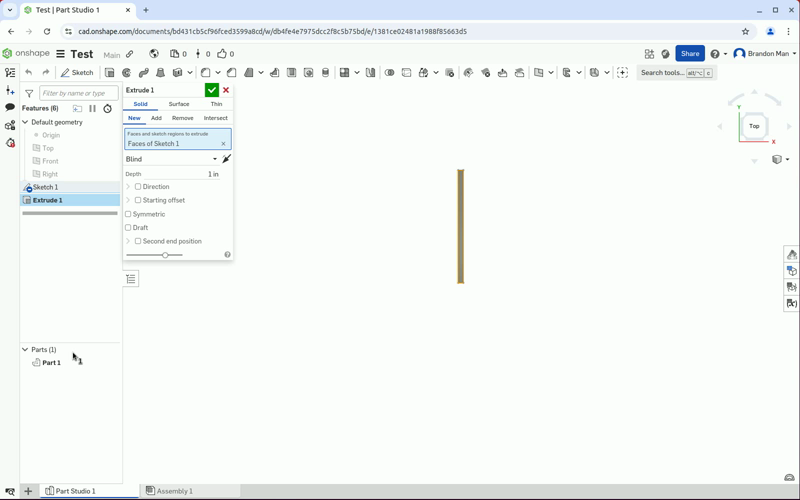
mouse_move(143, 106)
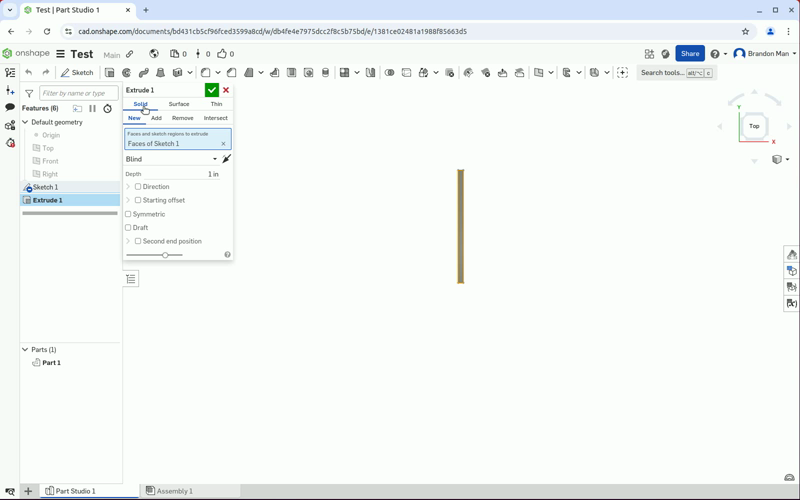
click(143, 106)
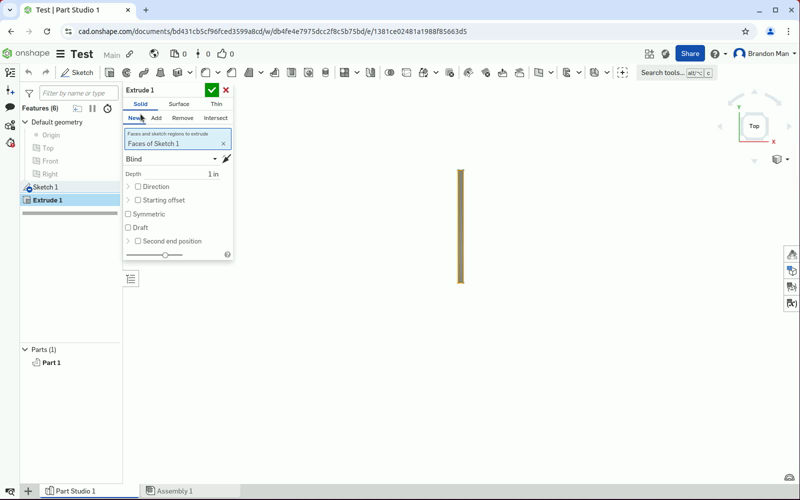
mouse_move(137, 120)
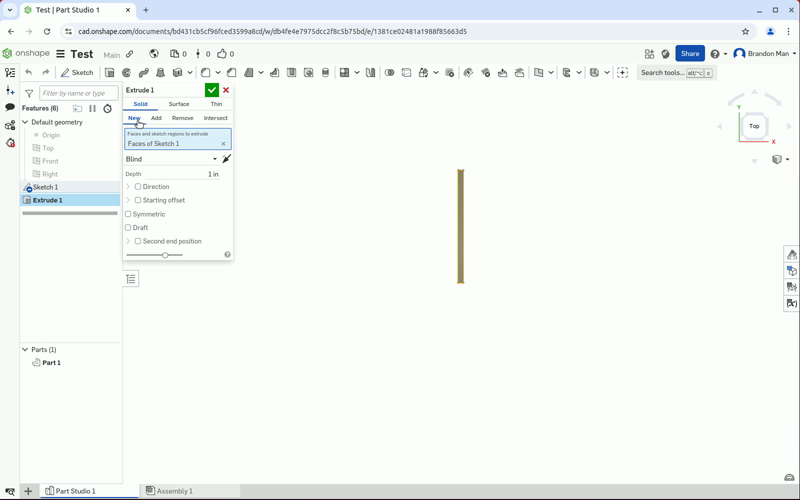
click(137, 120)
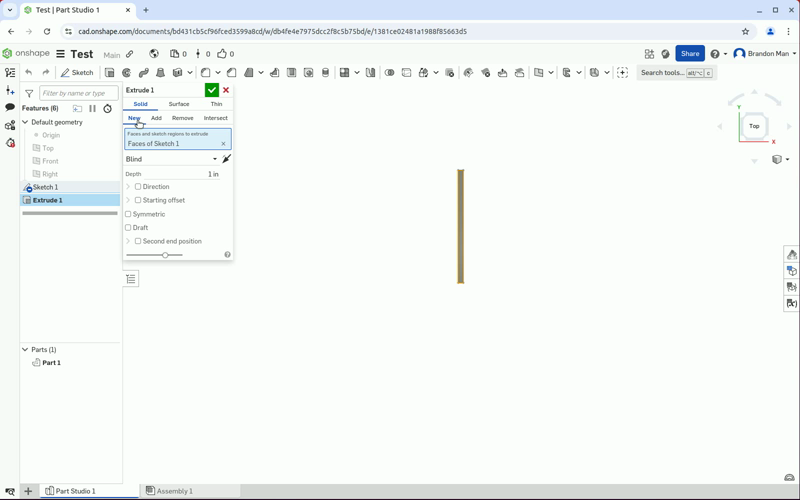
key(tab, 4)
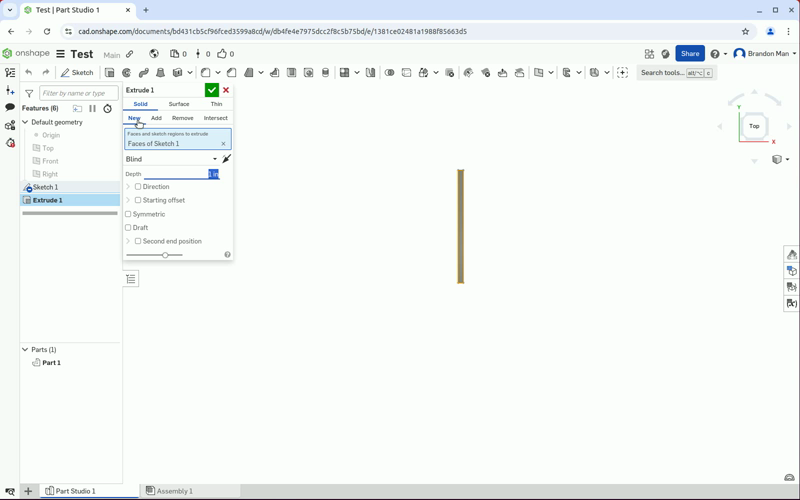
text(0.481)
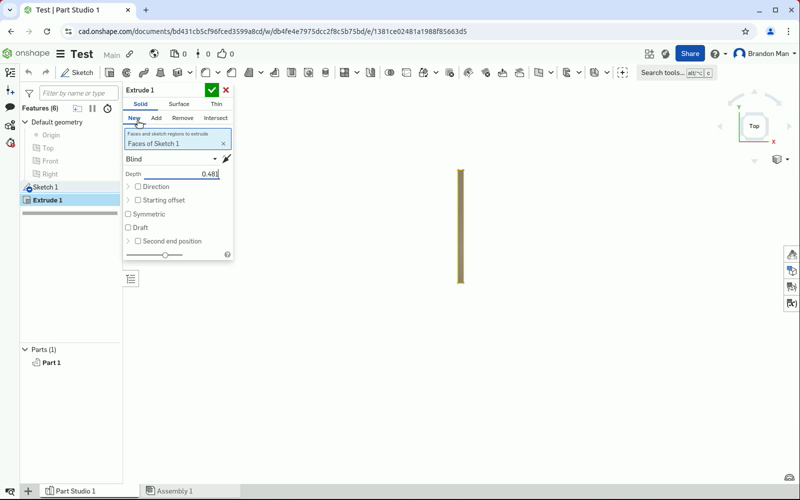
key(enter)
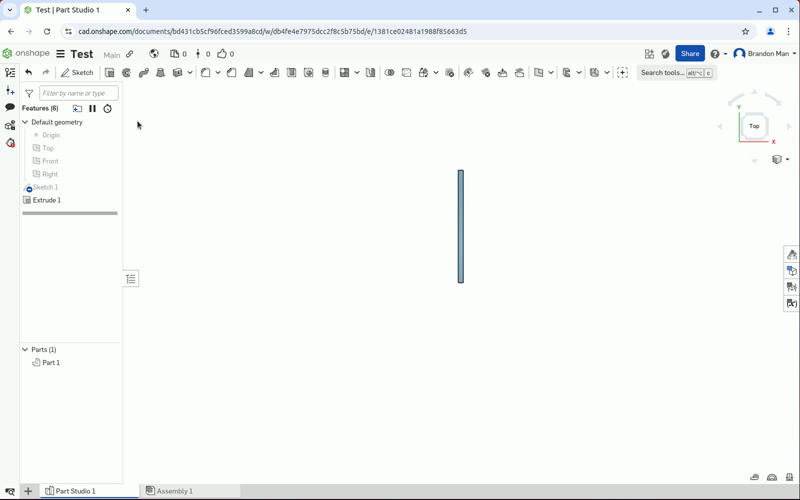
key(shift+h)
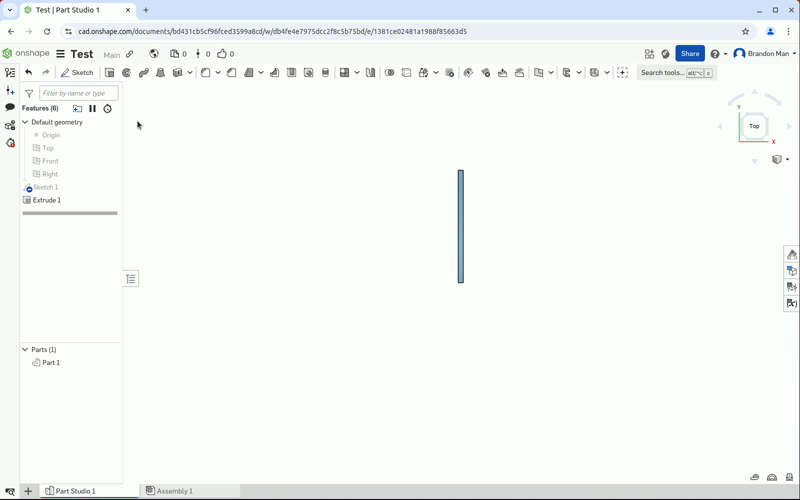
key(shift+h)
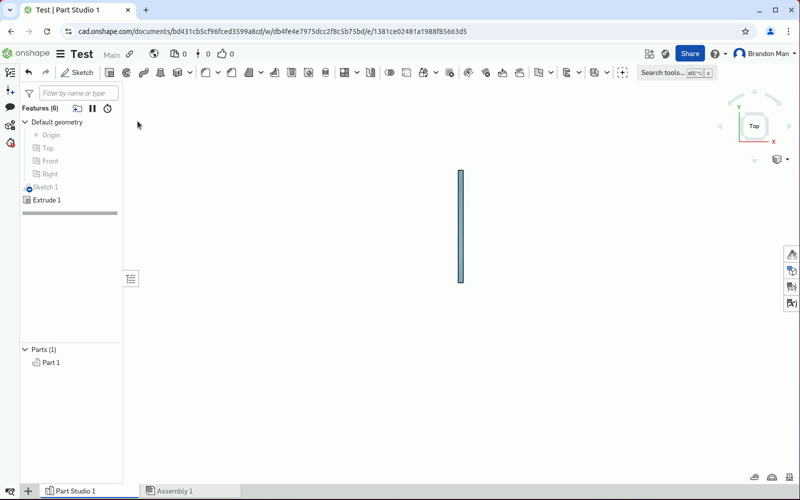
mouse_move(73, 189)
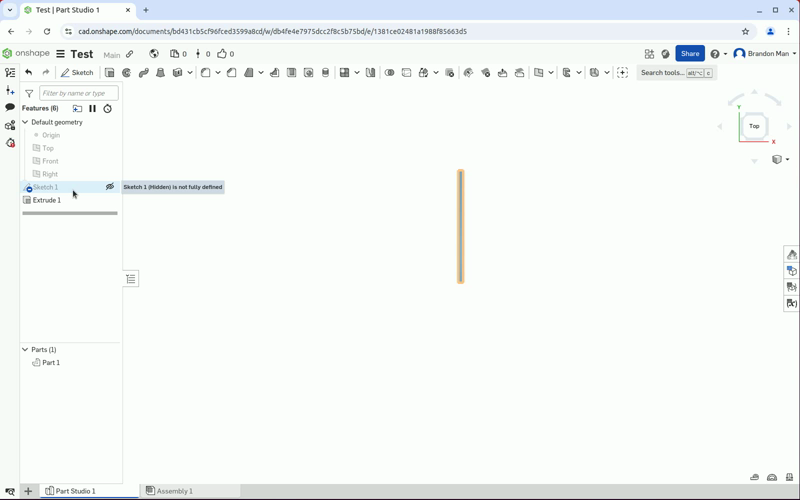
click(73, 189)
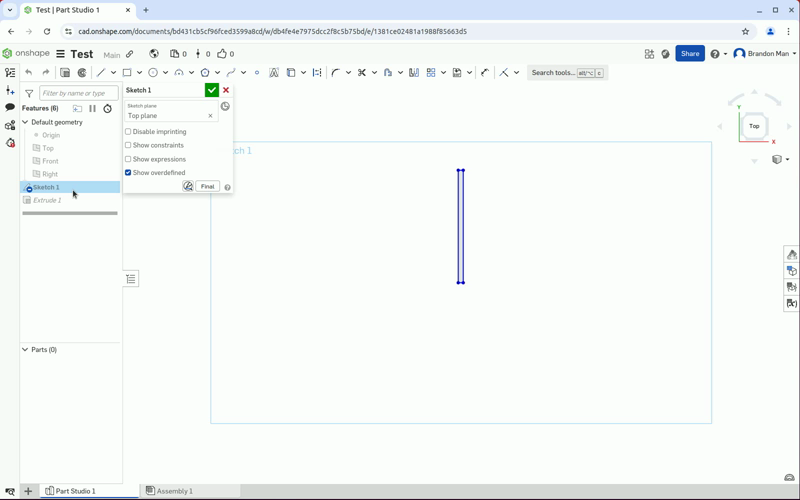
mouse_move(229, 92)
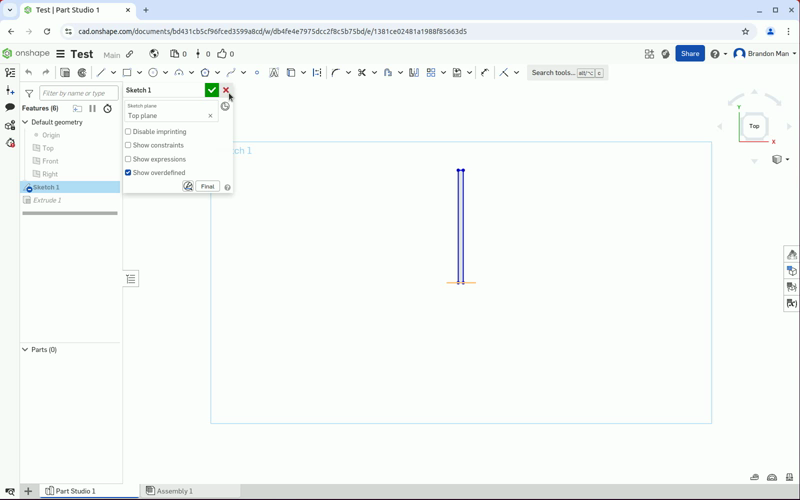
click(229, 92)
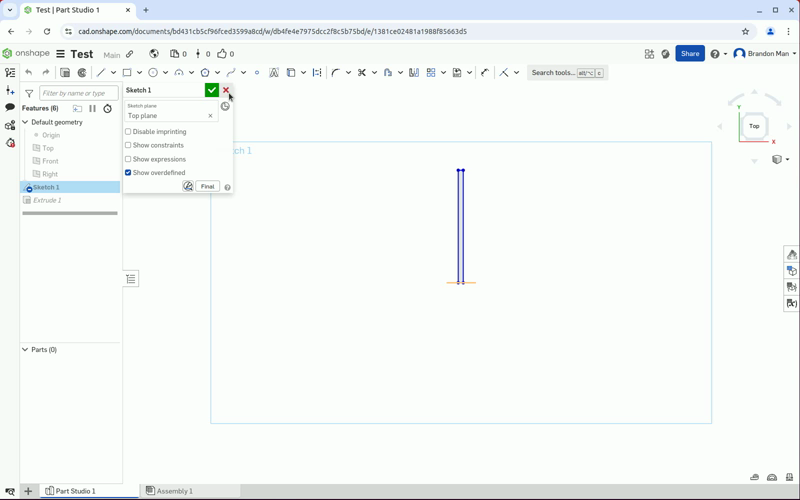
key(shift+s)
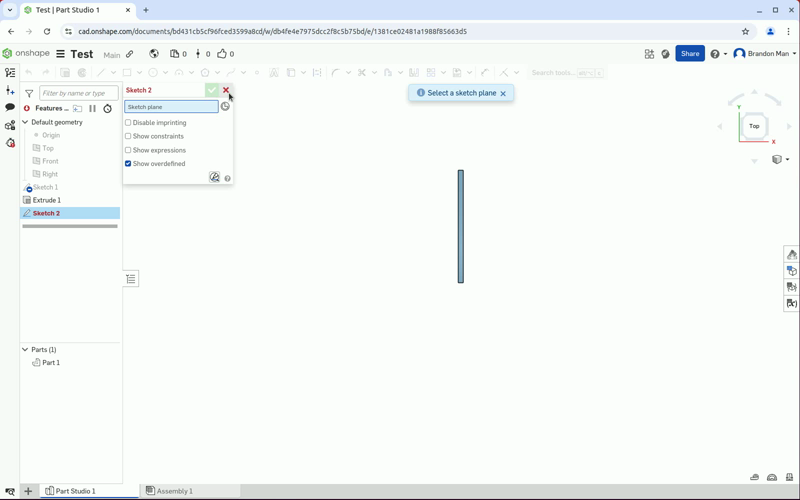
mouse_move(73, 150)
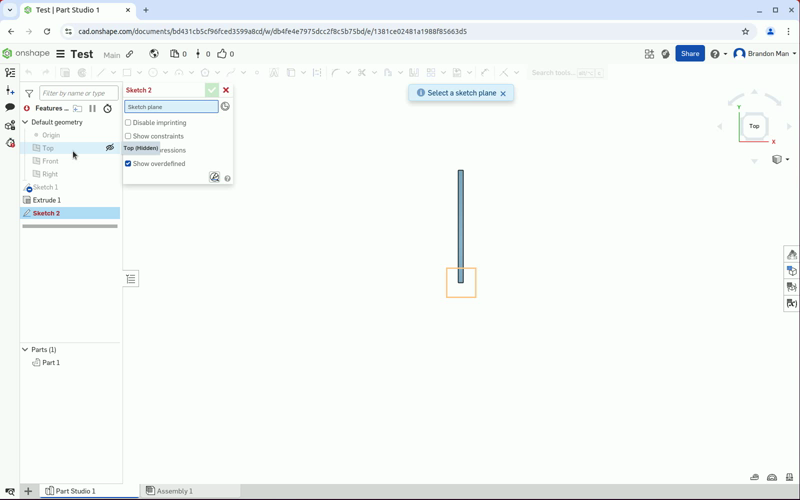
click(73, 150)
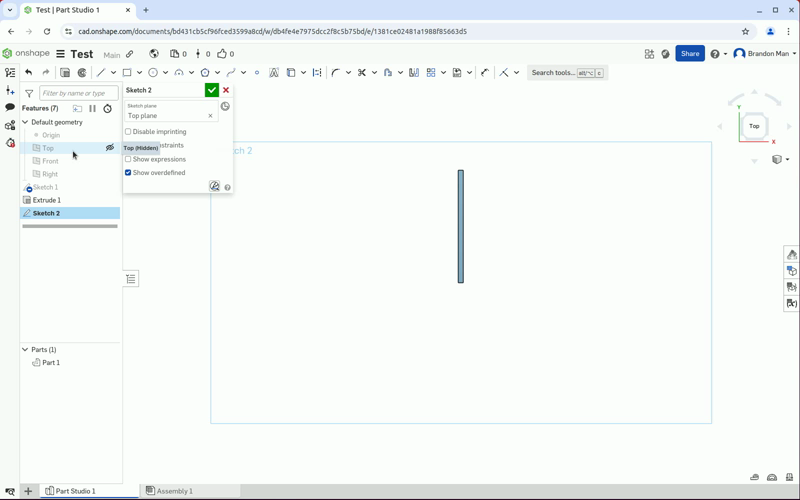
mouse_move(73, 352)
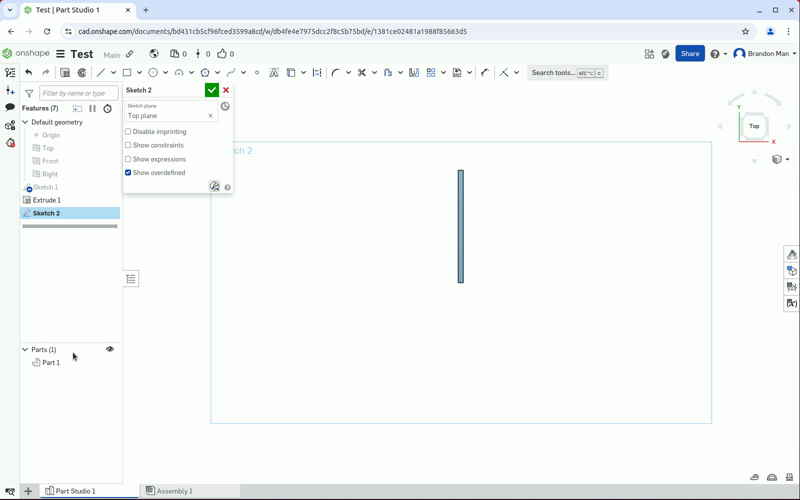
key(y)
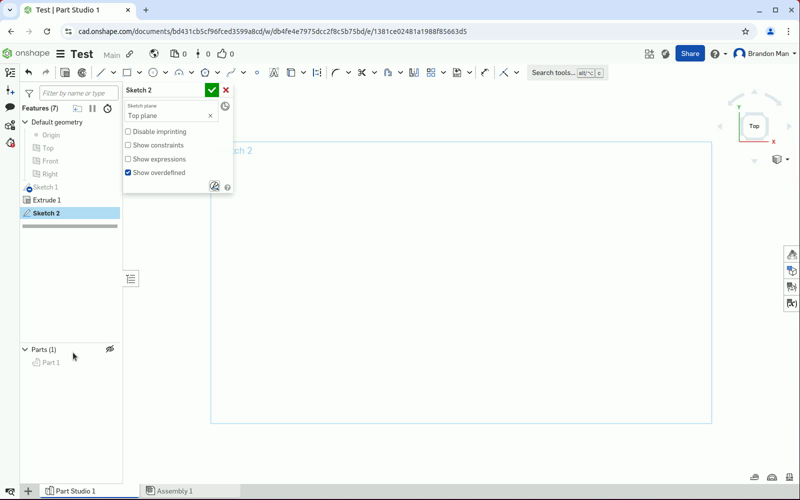
key(l)
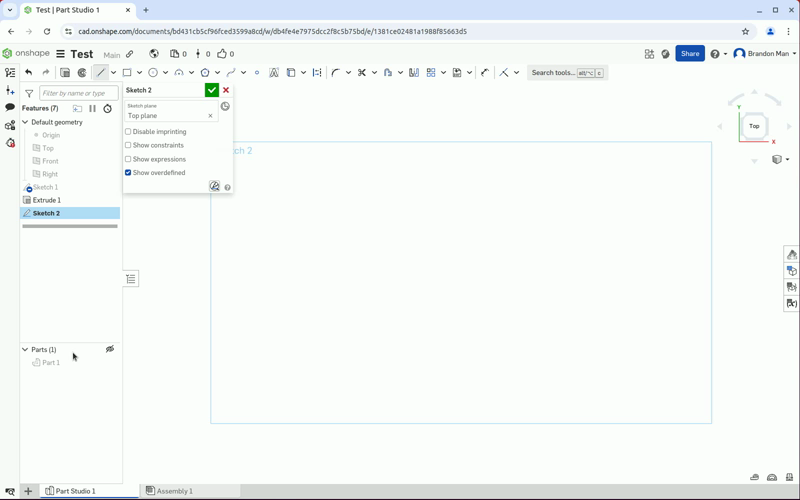
key_down(shift)
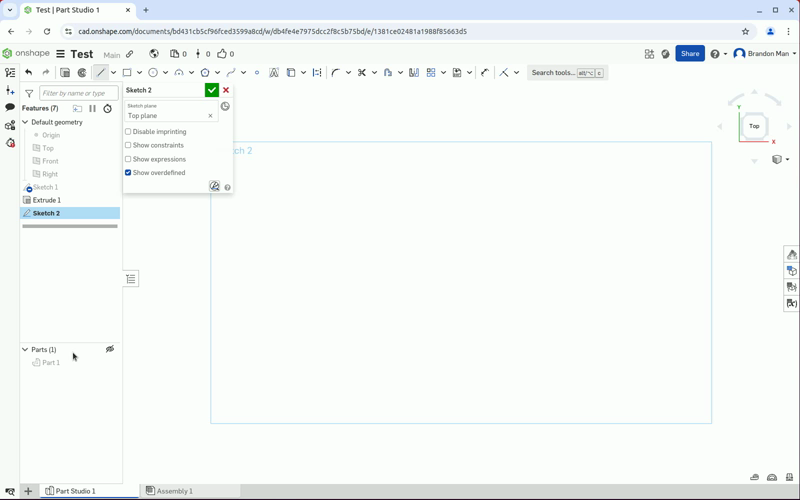
mouse_move(449, 282)
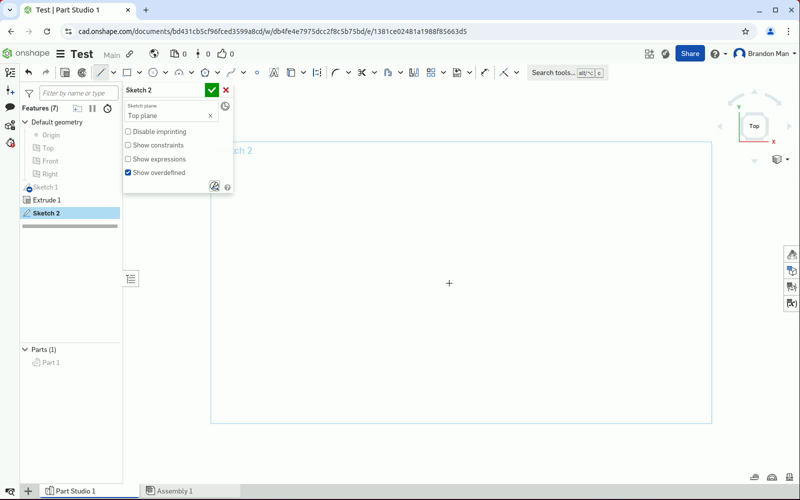
click(449, 282)
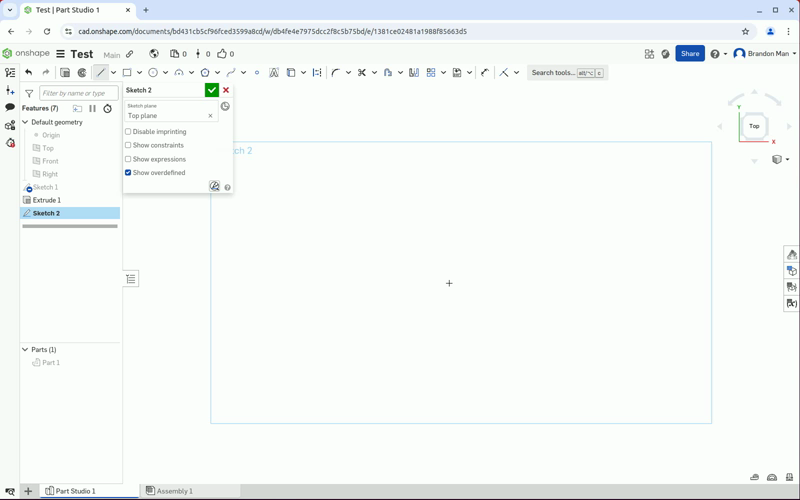
key_up(shift)
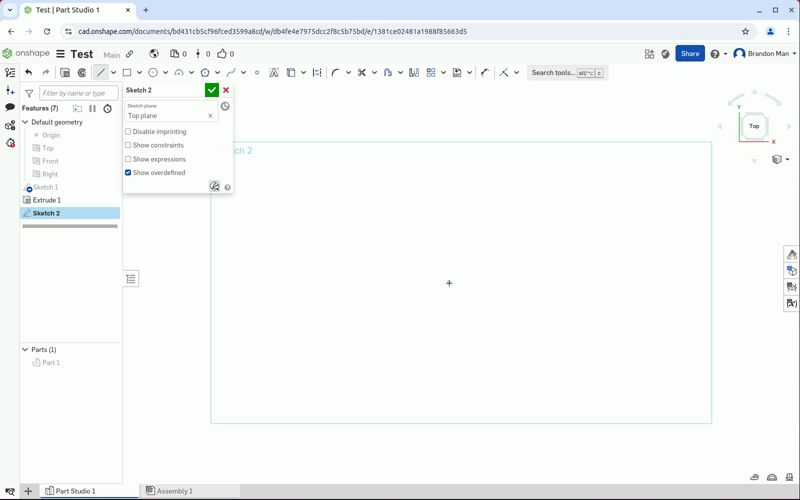
key_down(shift)
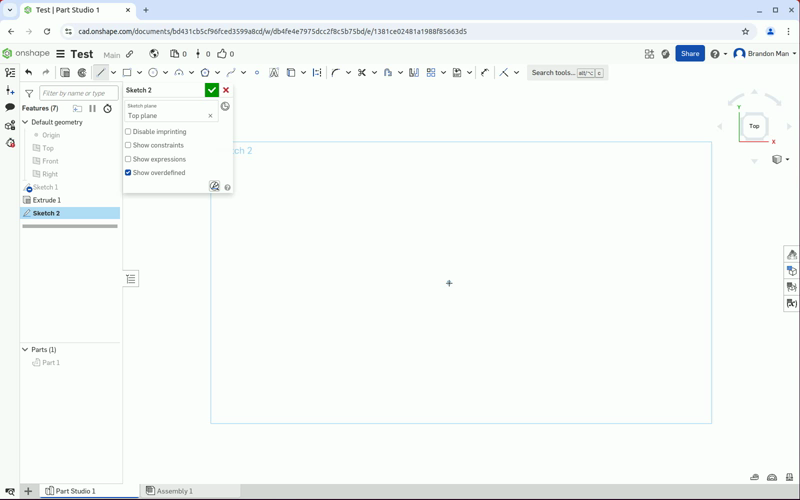
mouse_move(479, 282)
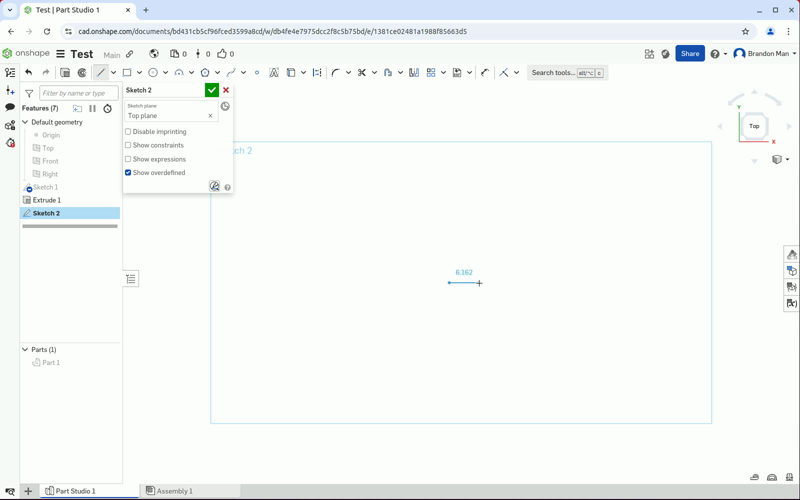
mouse_move(473, 282)
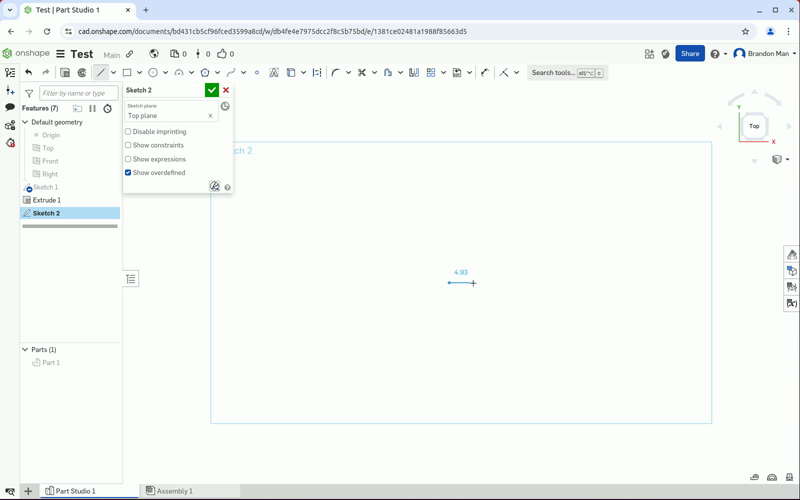
click(473, 282)
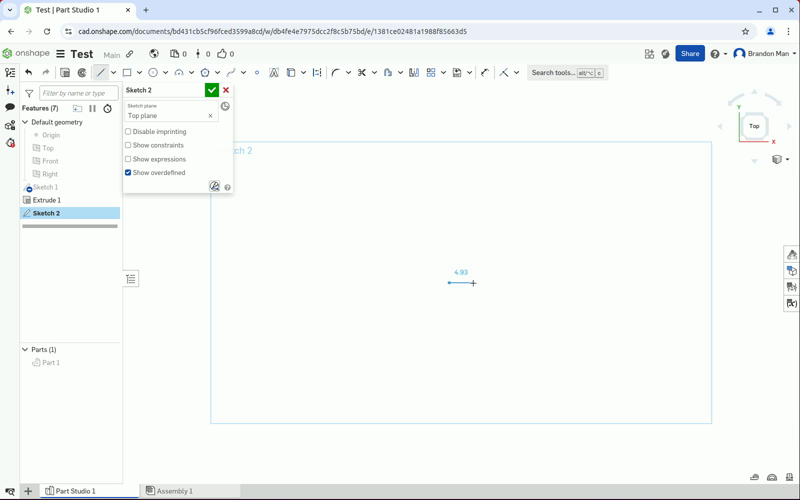
key_up(shift)
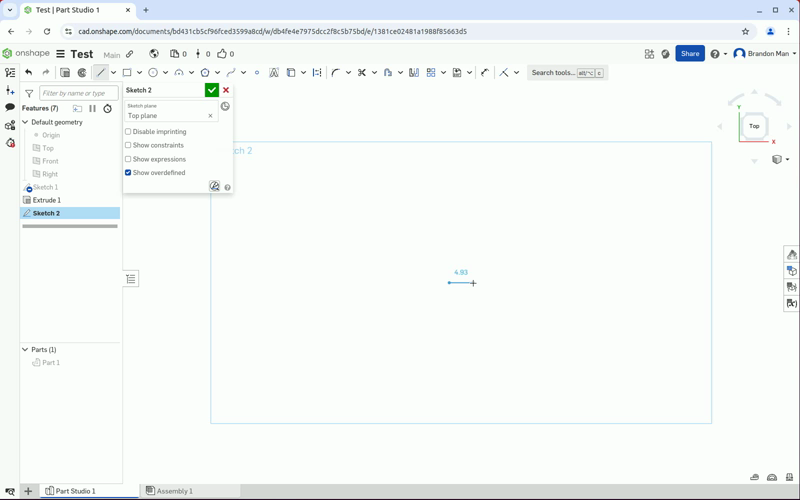
key_down(shift)
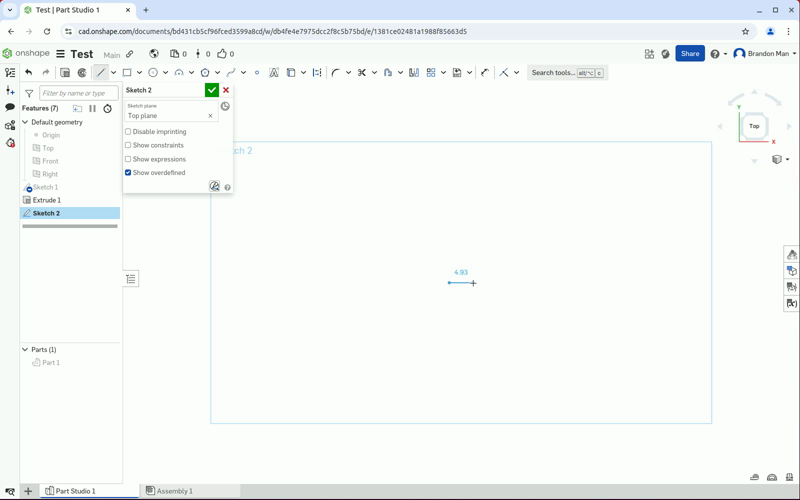
mouse_move(467, 187)
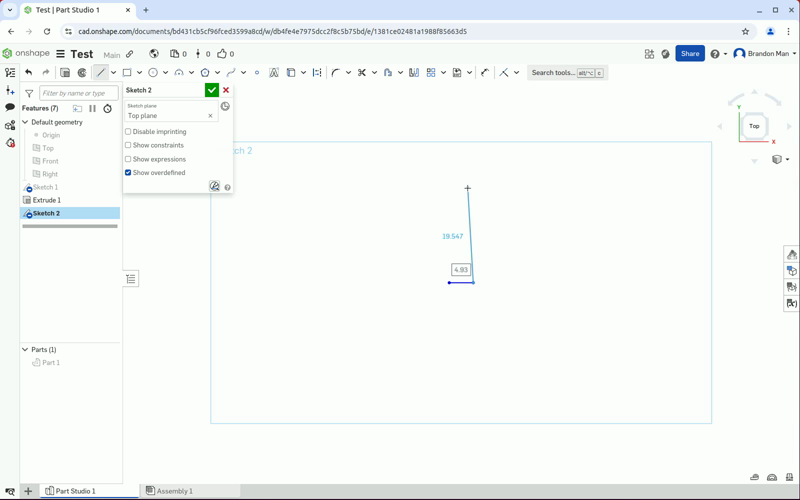
click(467, 187)
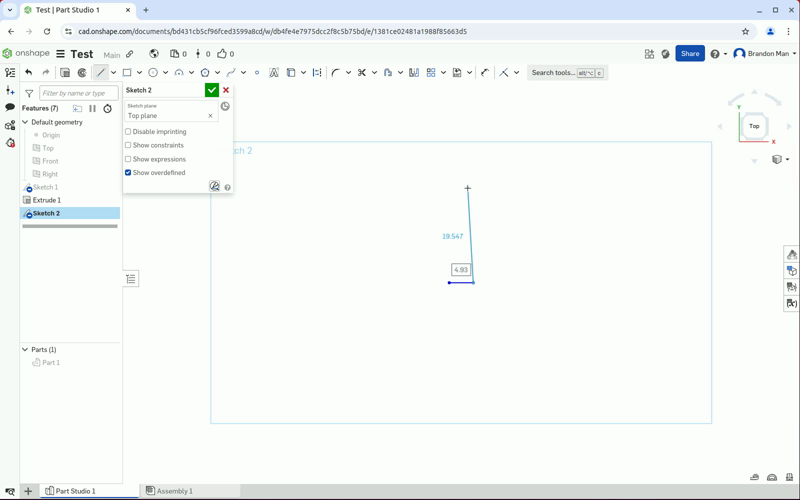
key_up(shift)
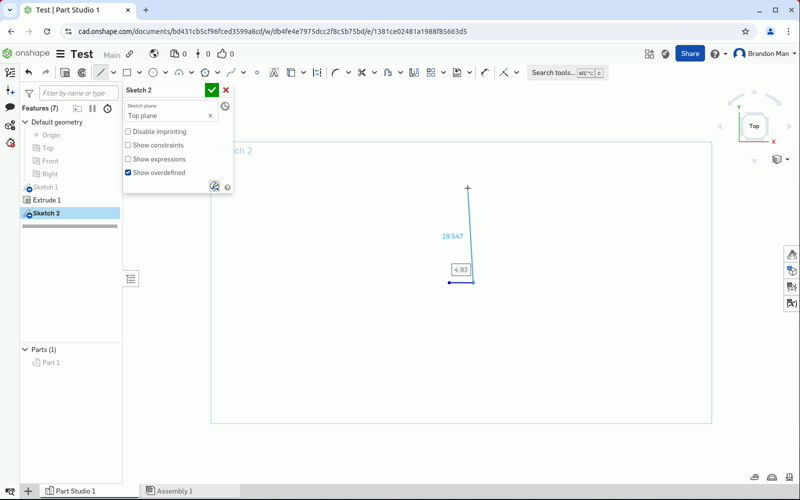
key_down(shift)
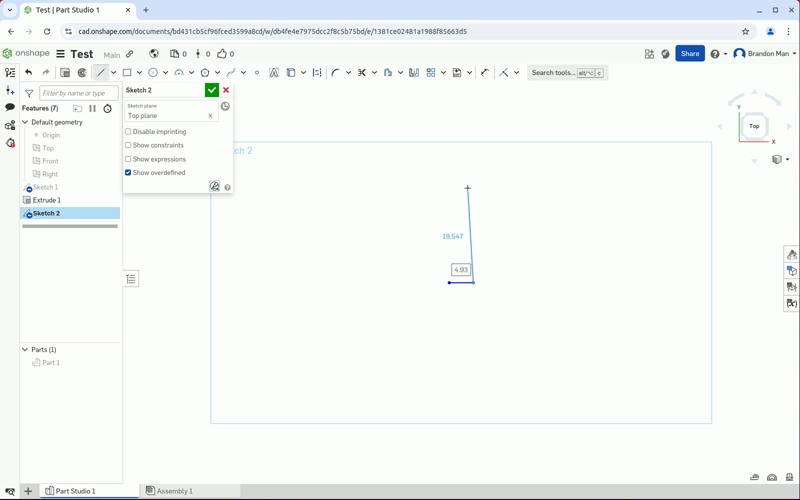
mouse_move(498, 187)
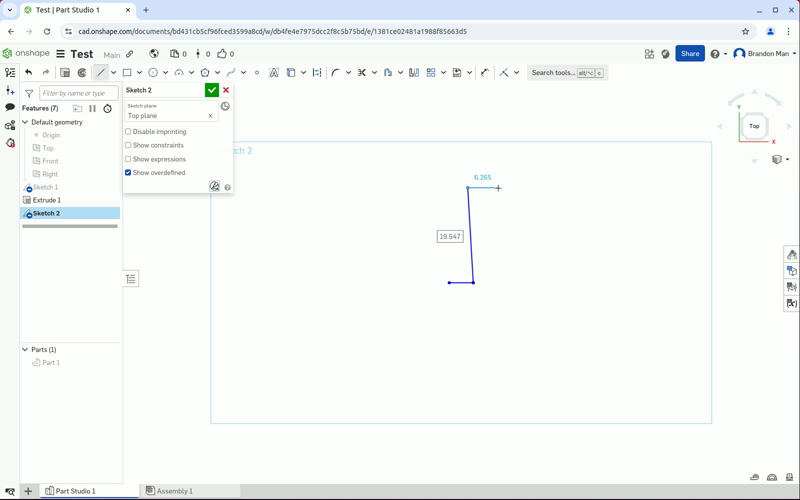
mouse_move(453, 187)
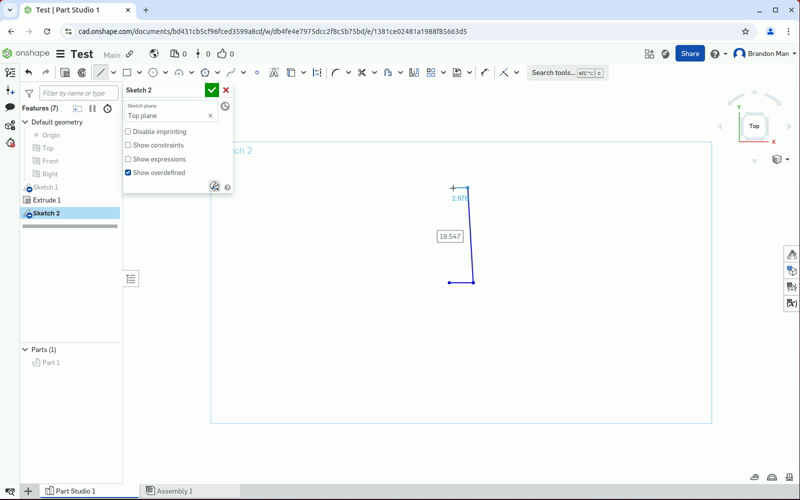
click(453, 187)
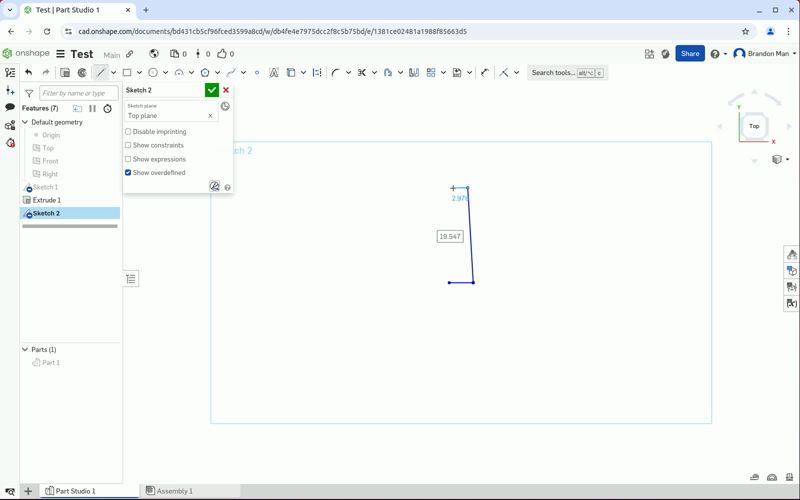
key_up(shift)
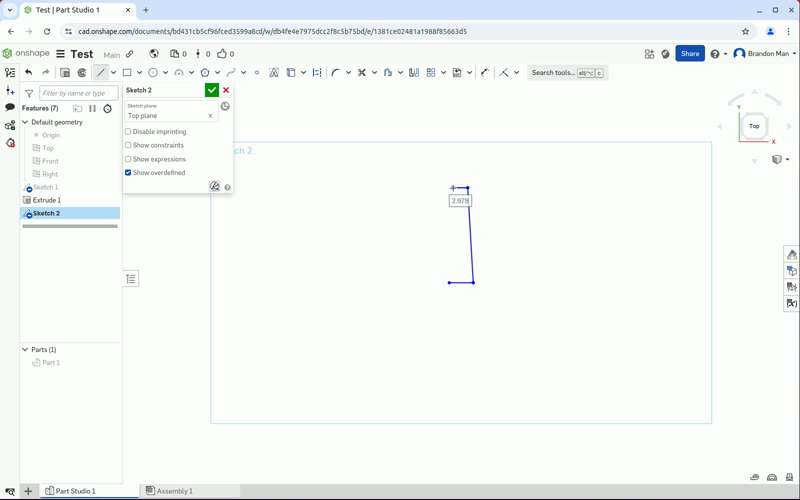
key_down(shift)
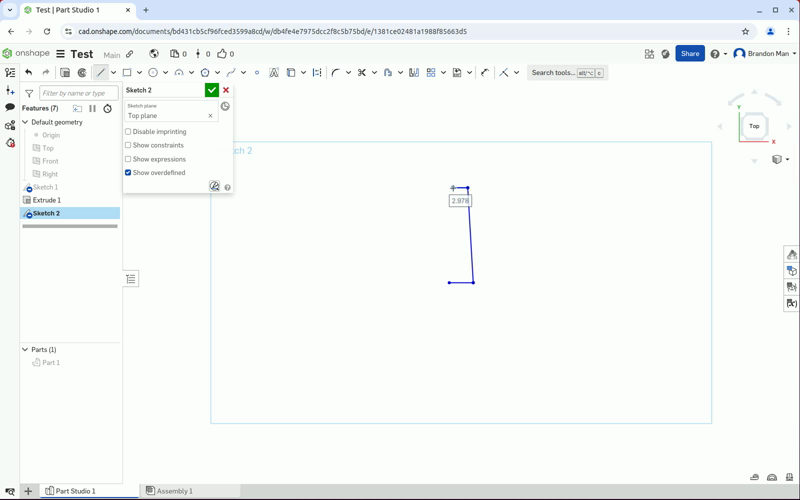
mouse_move(449, 282)
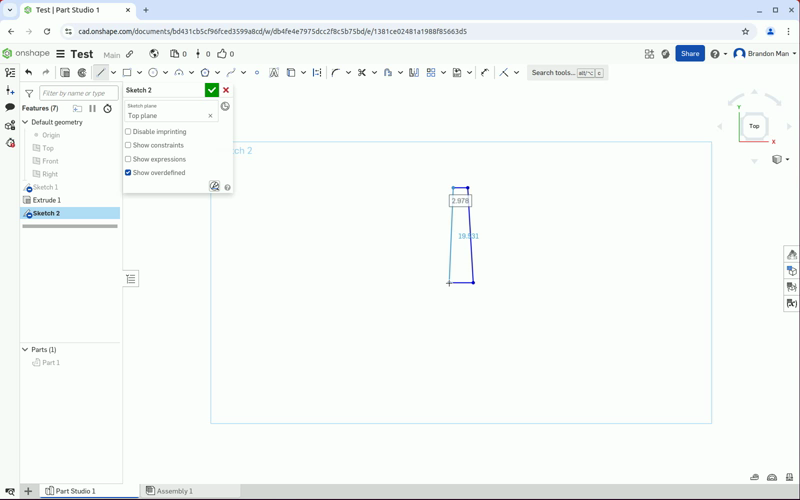
key_up(shift)
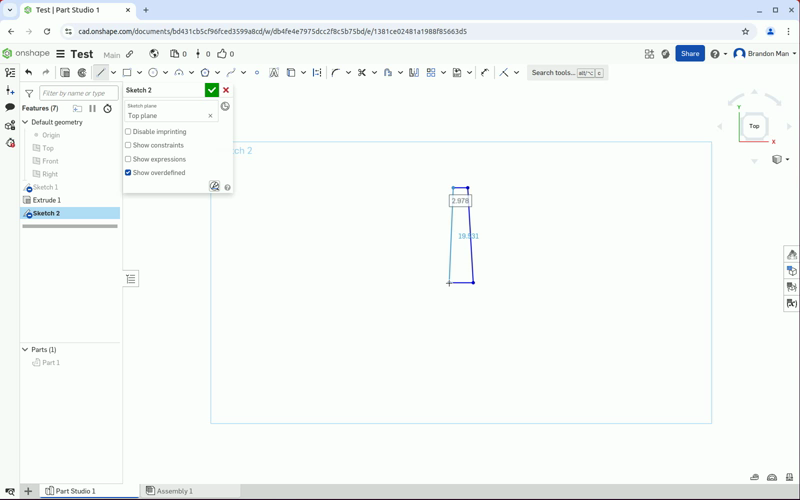
click(449, 282)
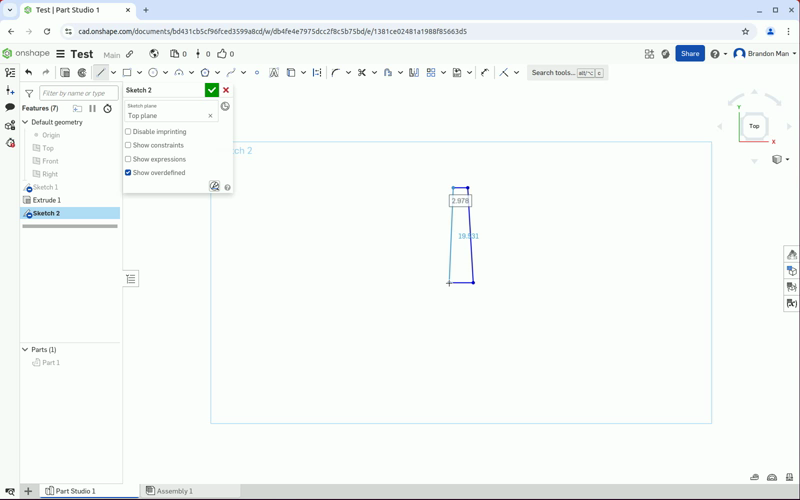
key(esc)
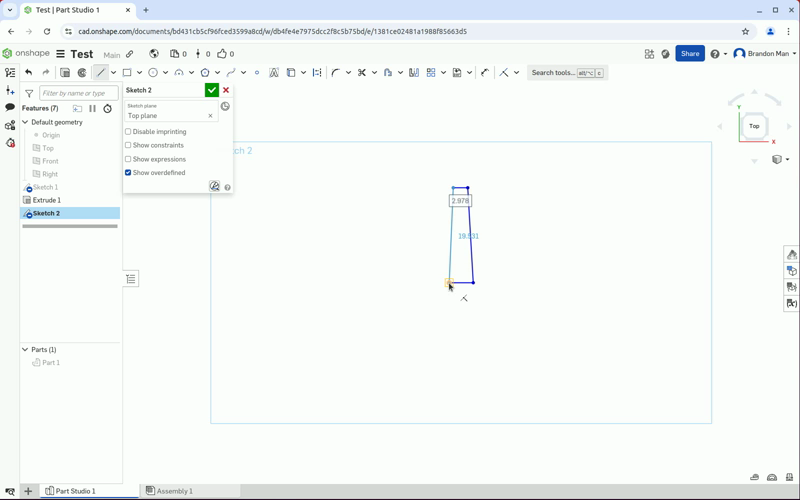
mouse_move(462, 277)
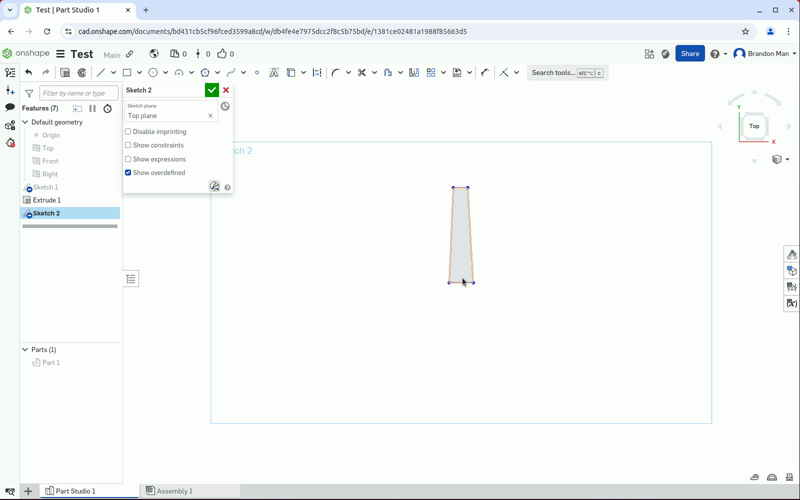
click(462, 277)
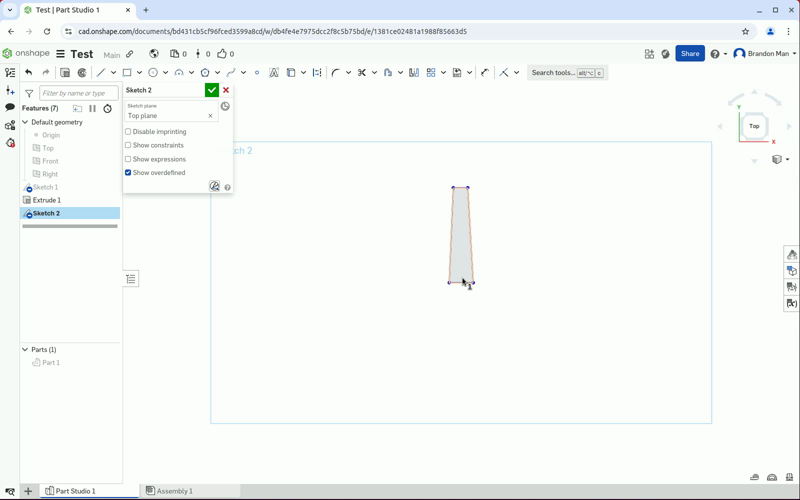
mouse_move(73, 352)
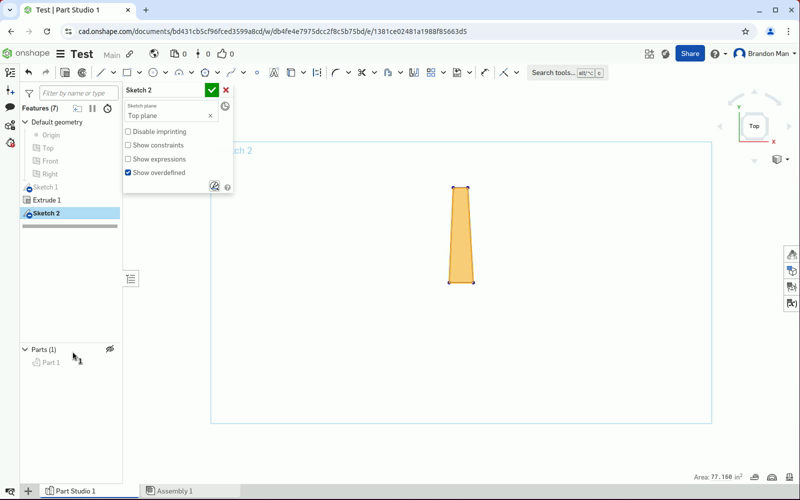
key(shift+y)
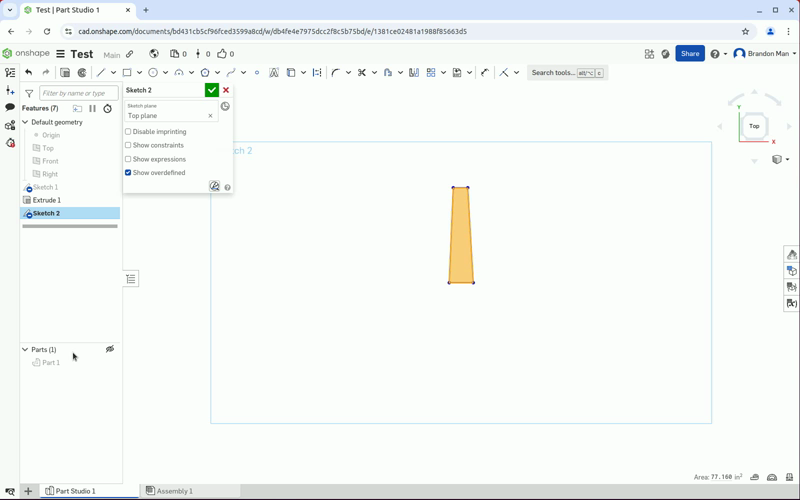
key(shift+e)
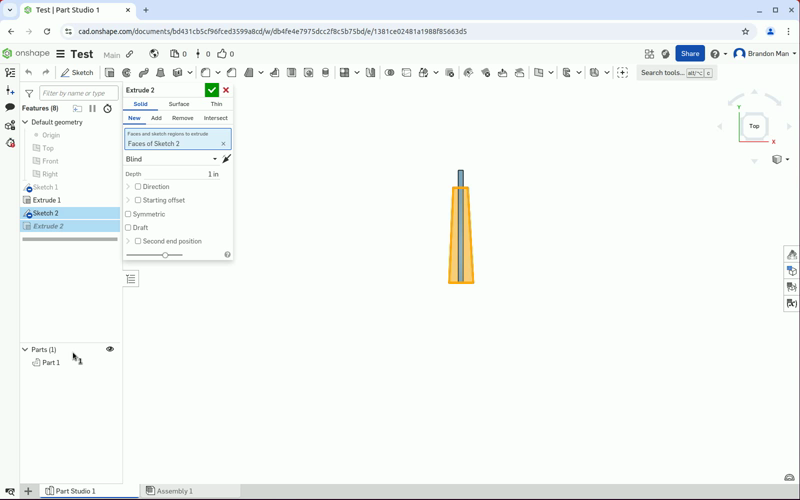
mouse_move(143, 106)
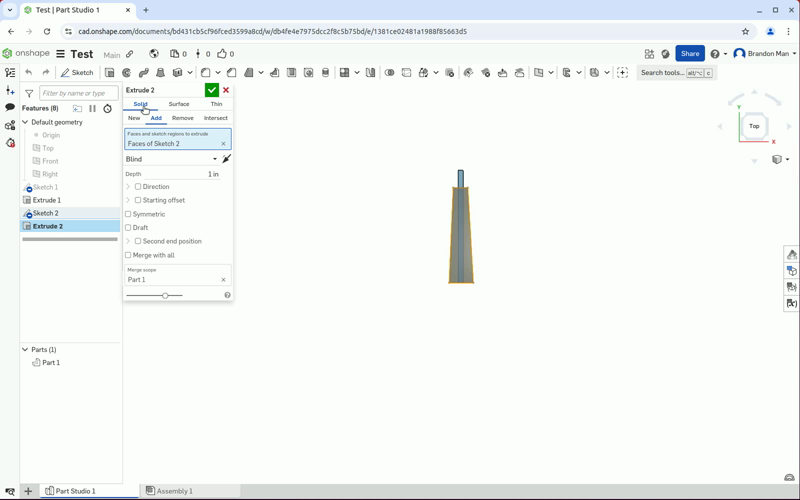
click(143, 106)
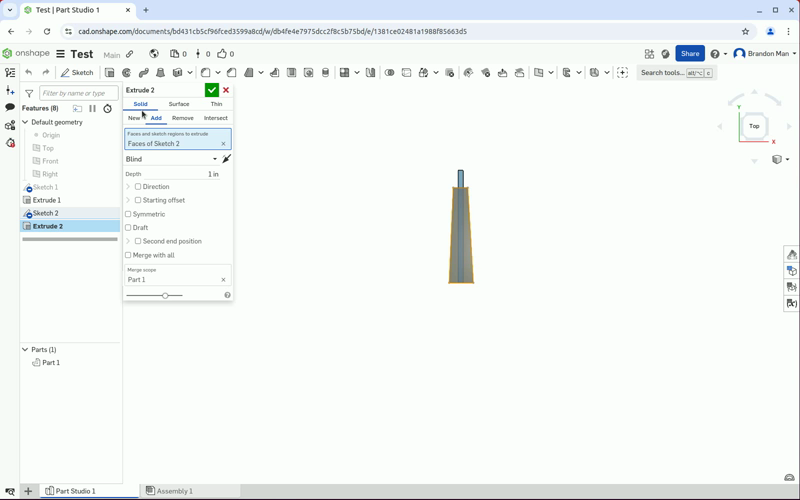
mouse_move(137, 120)
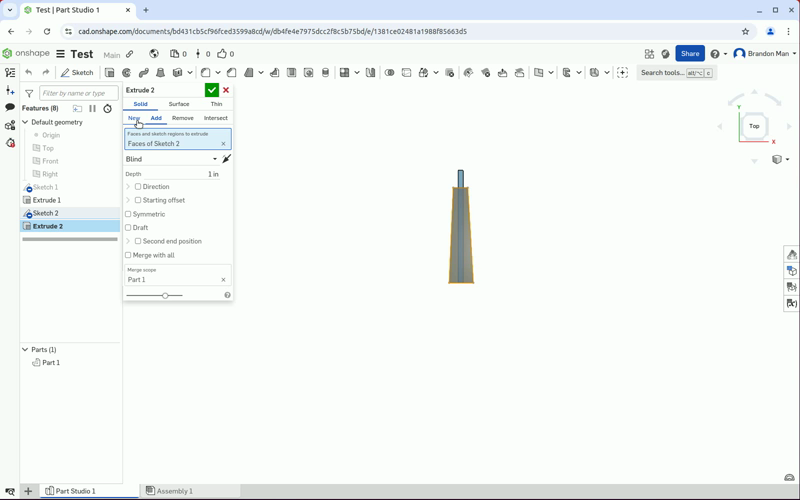
click(137, 120)
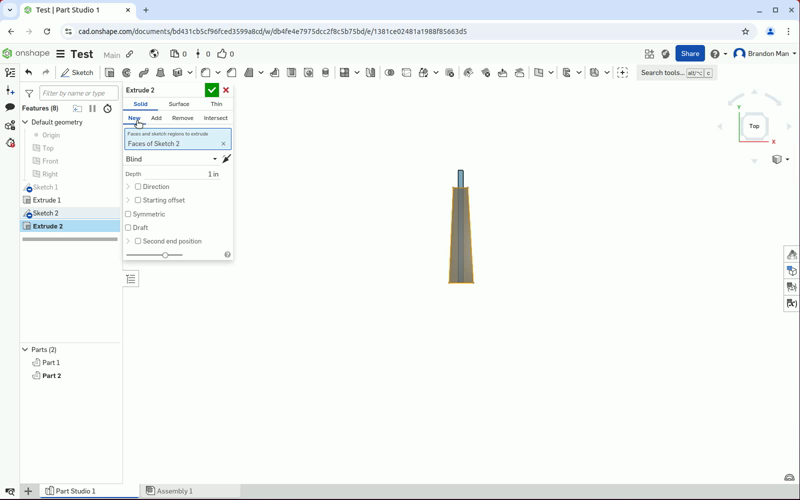
key(tab, 4)
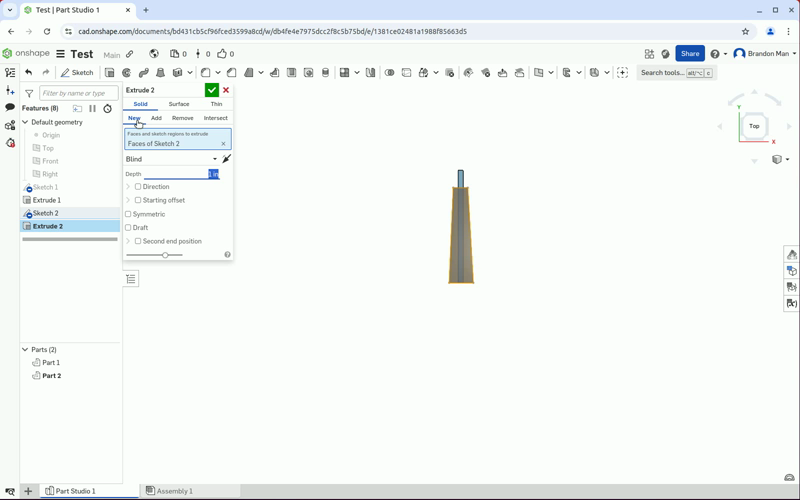
text(-1.444)
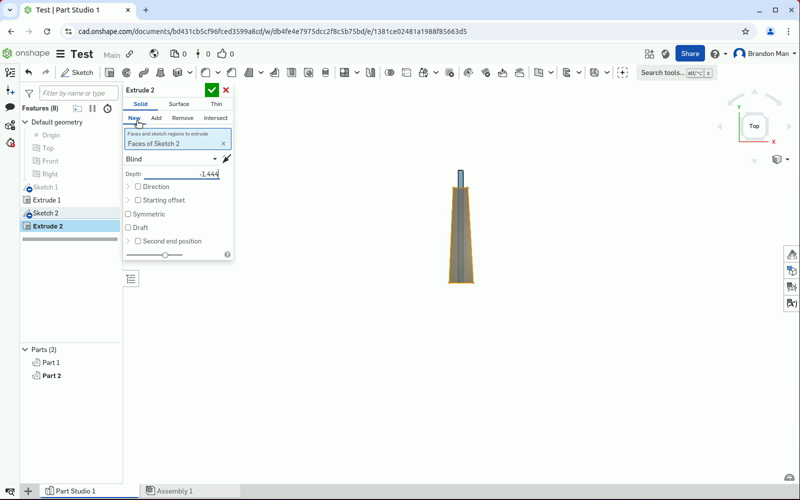
key(enter)
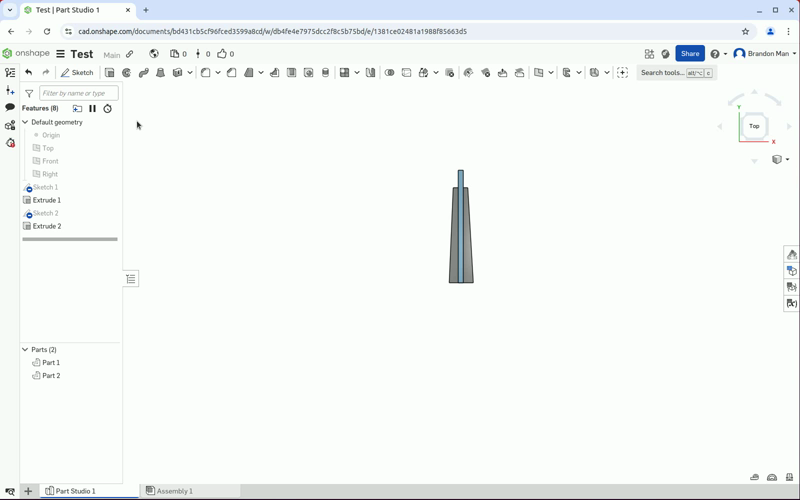
key(shift+h)
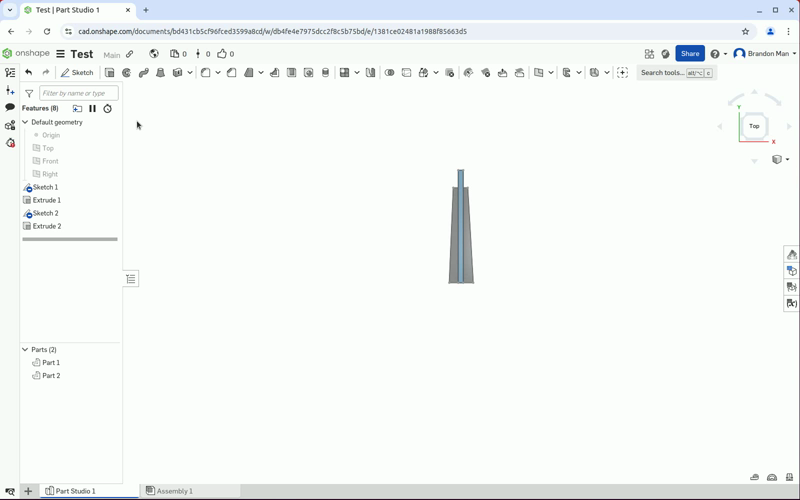
key(shift+h)
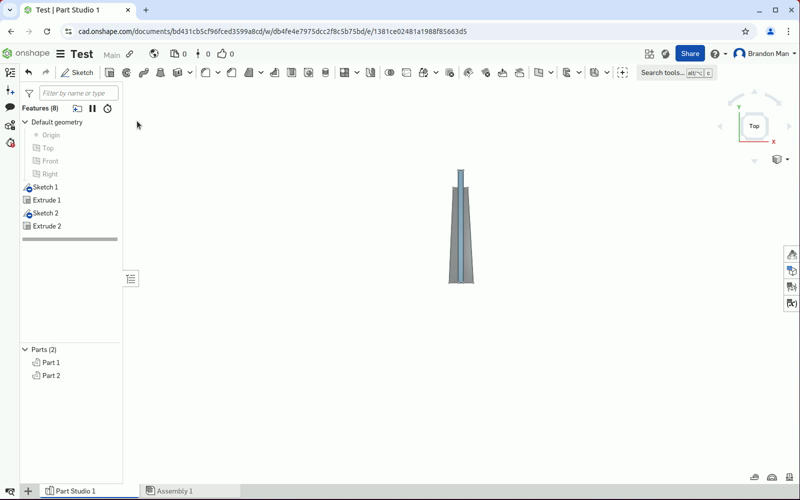
key(shift+7)
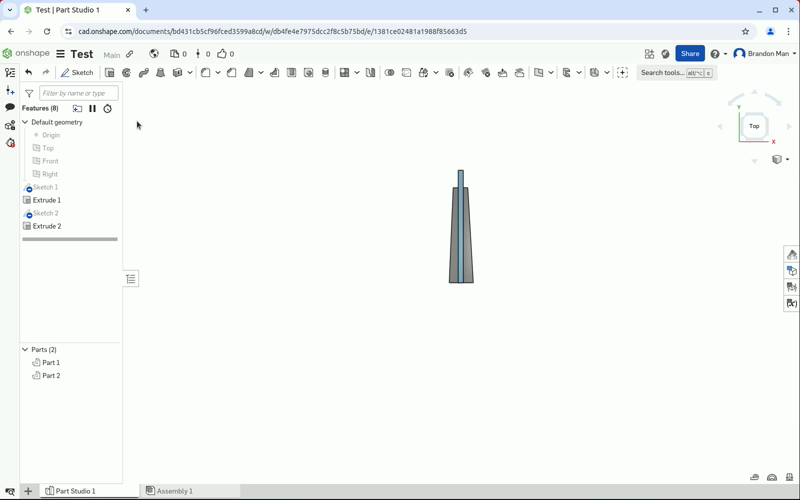
key(up, 3)
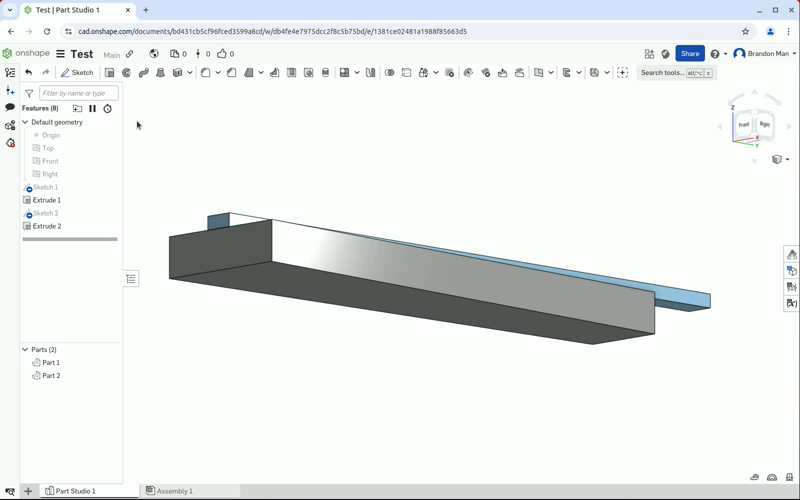
key(left, 3)
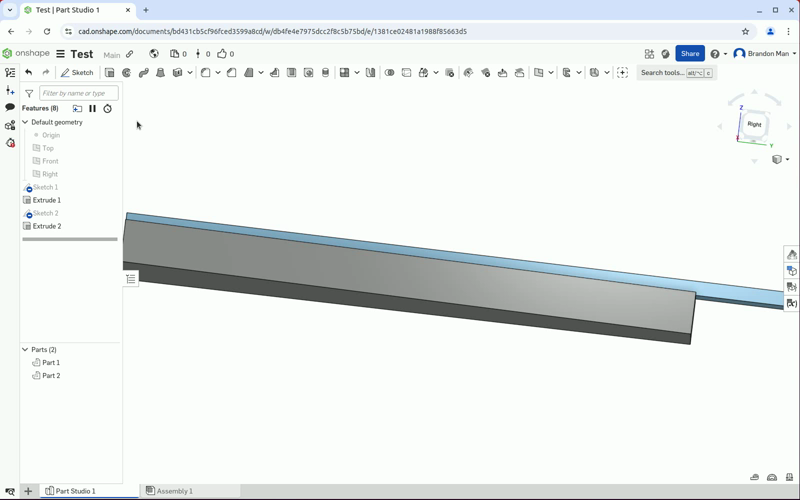
key(right, 3)
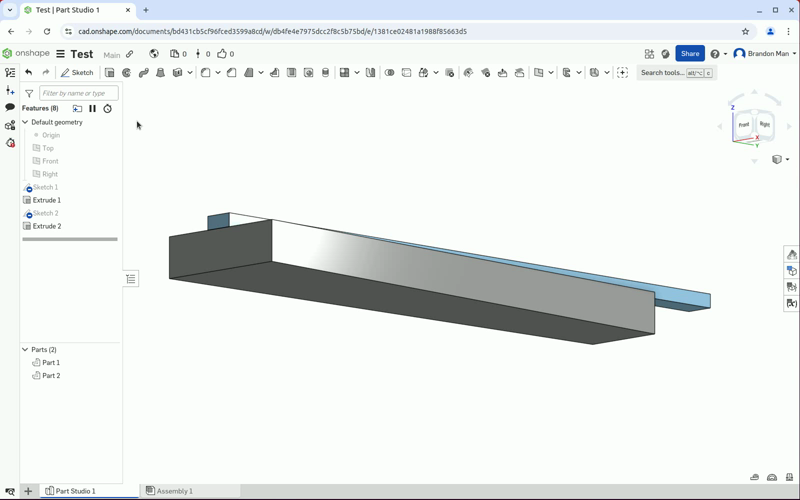
key(down, 3)
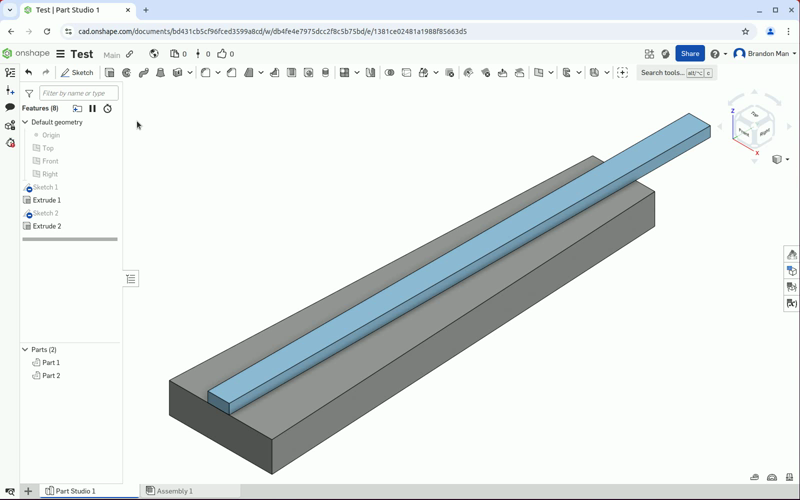
mouse_move(73, 189)
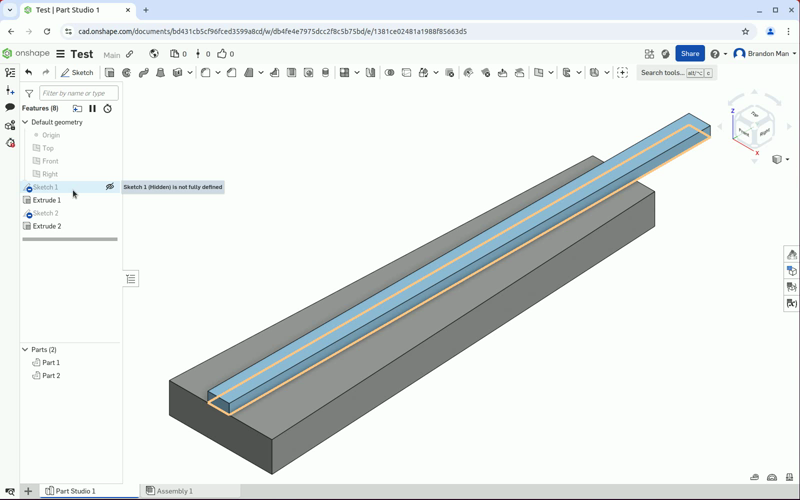
click(73, 189)